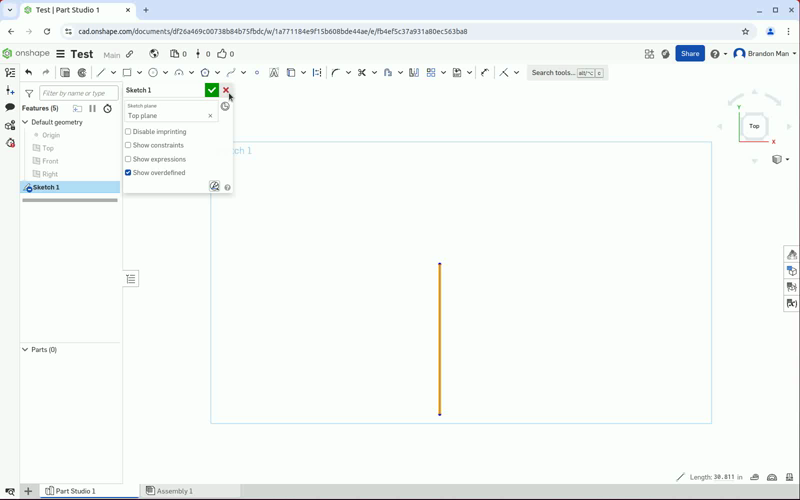
key(shift+h)
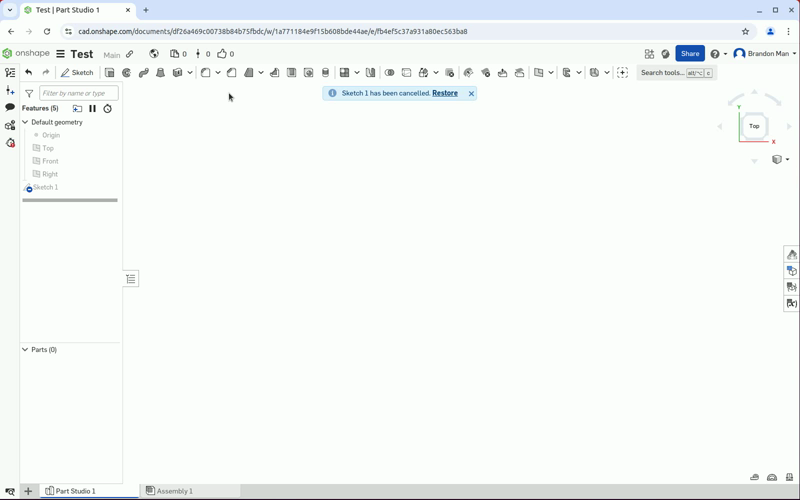
mouse_move(73, 352)
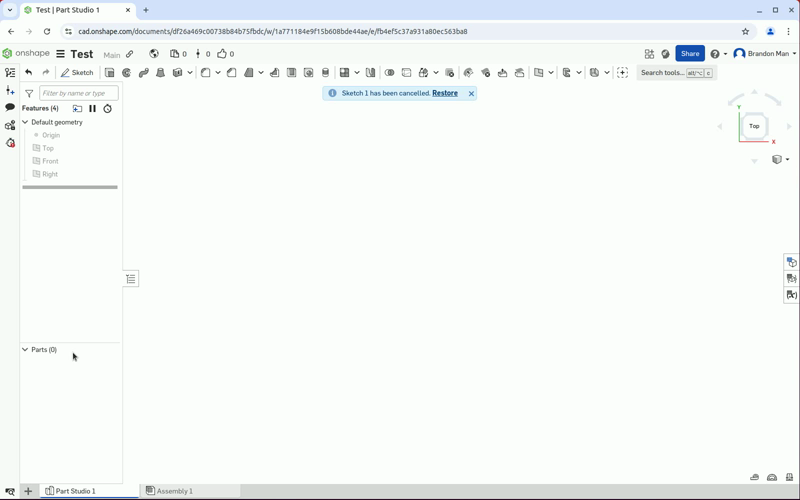
key(y)
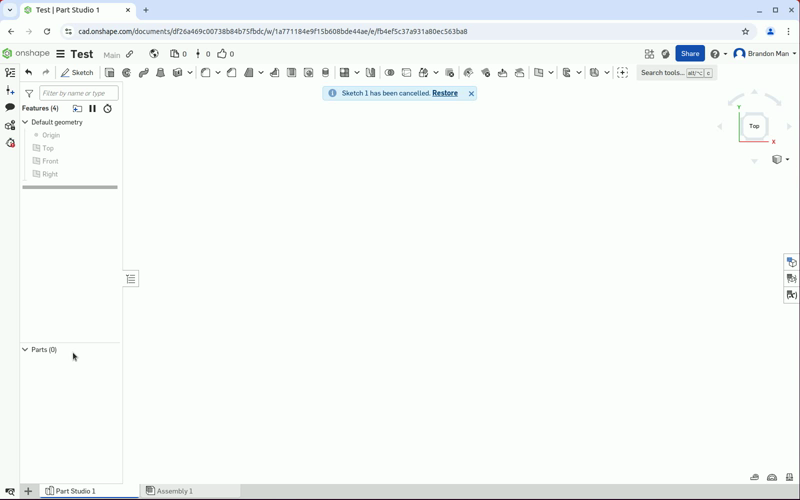
key(shift+p)
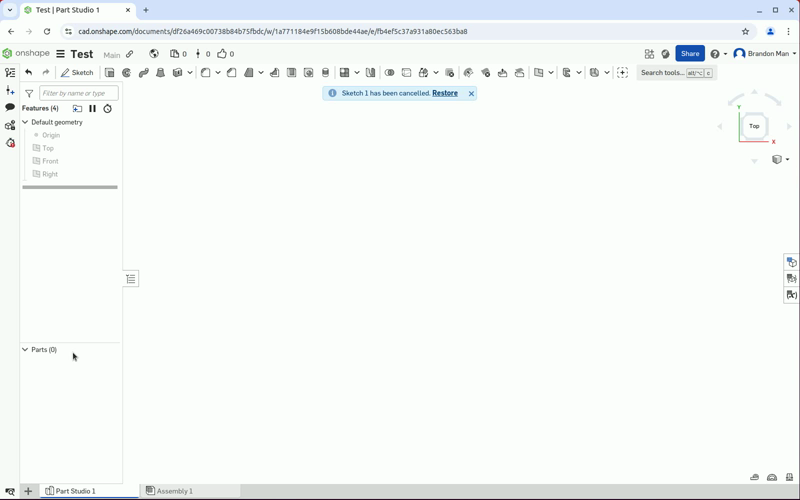
key(space)
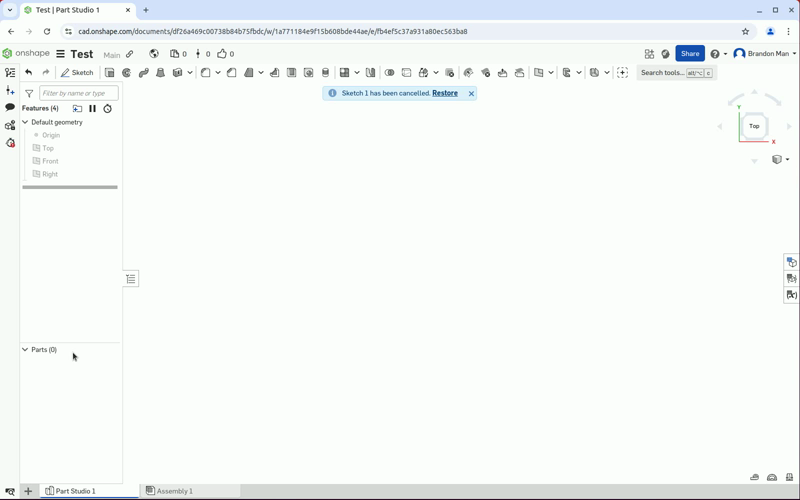
key_down(shift)
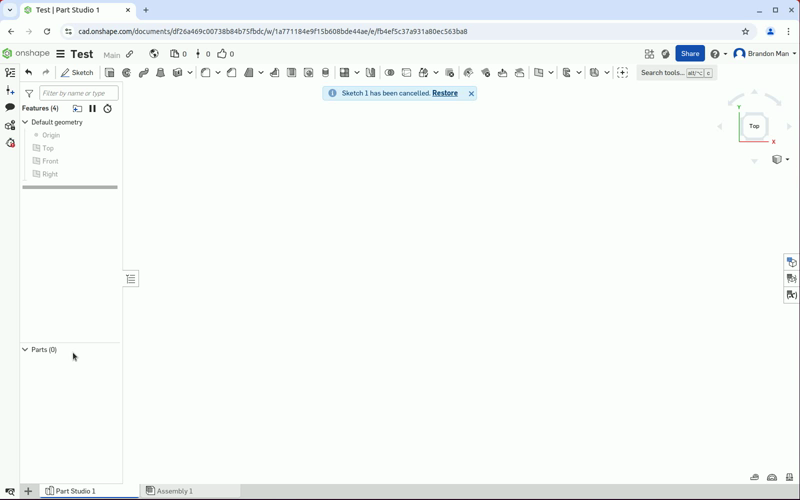
key(up)
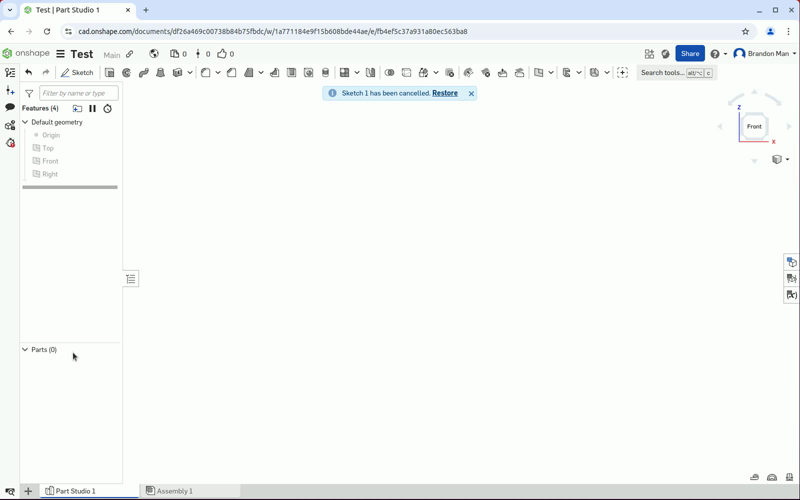
key_up(shift)
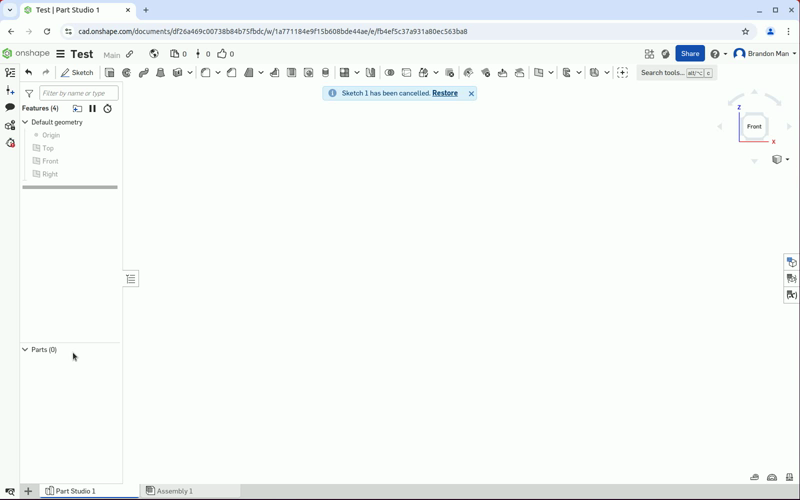
mouse_move(73, 352)
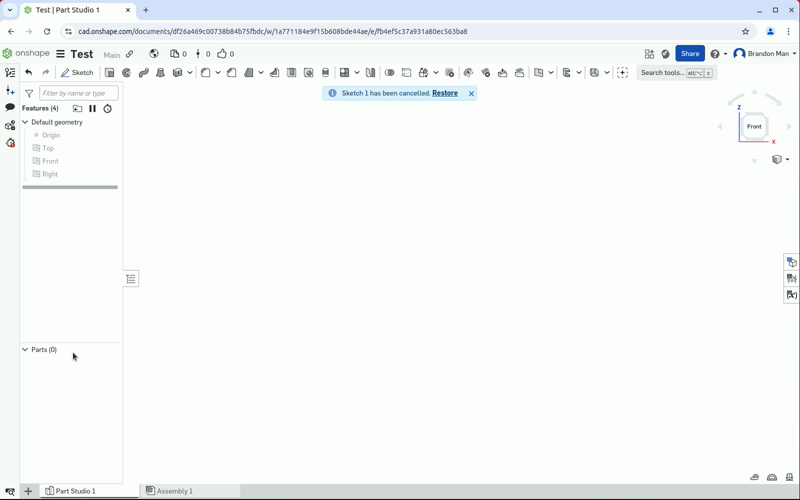
key(shift+y)
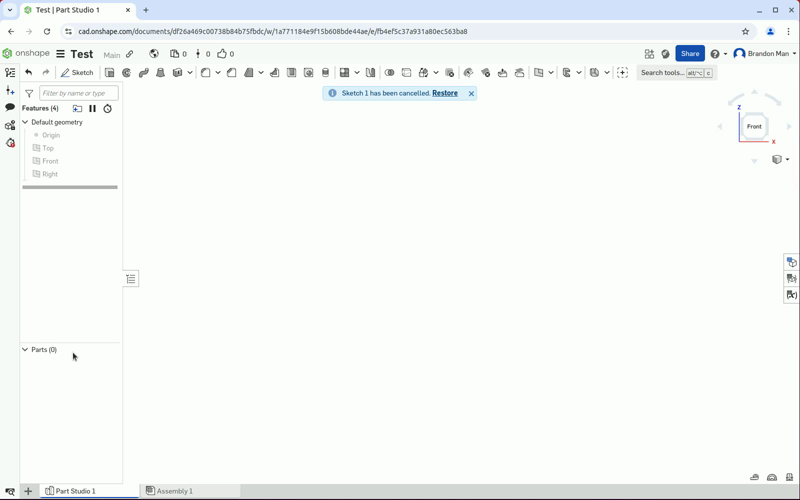
key(shift+s)
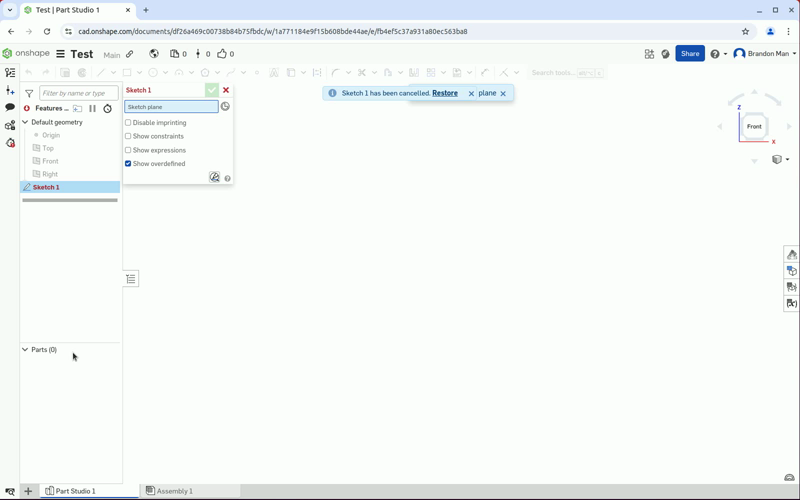
mouse_move(73, 163)
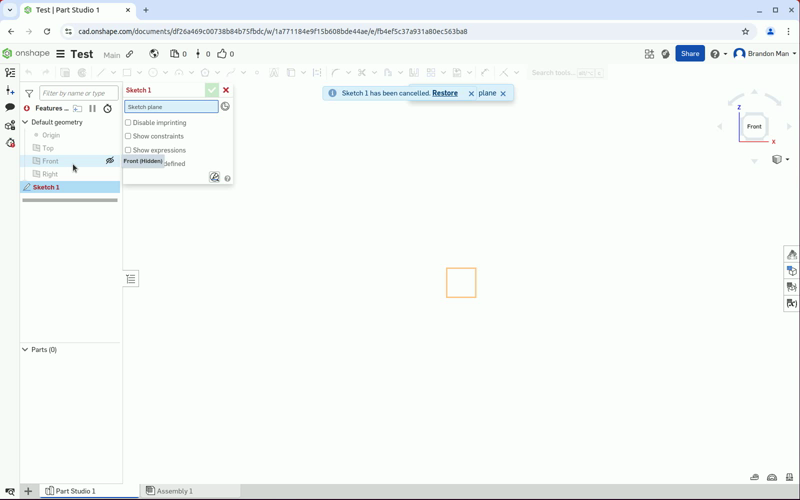
click(73, 163)
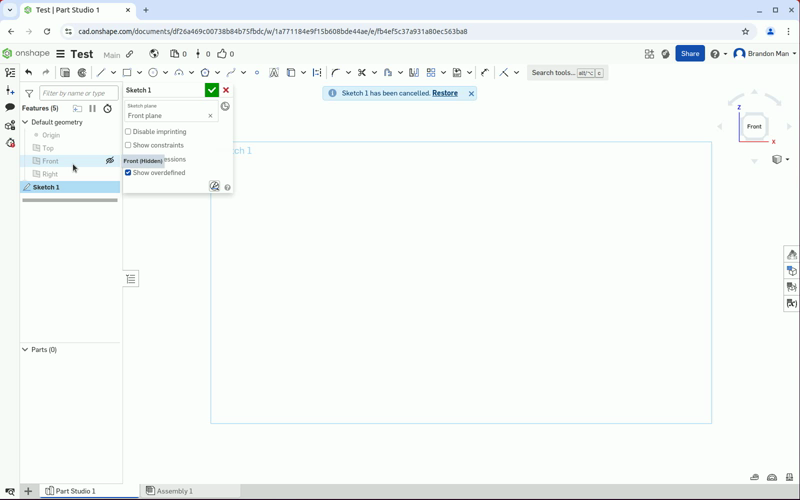
mouse_move(73, 352)
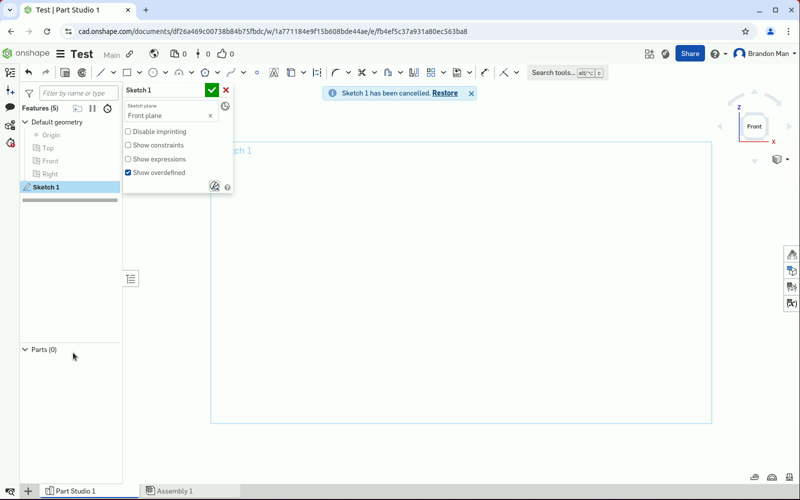
key(y)
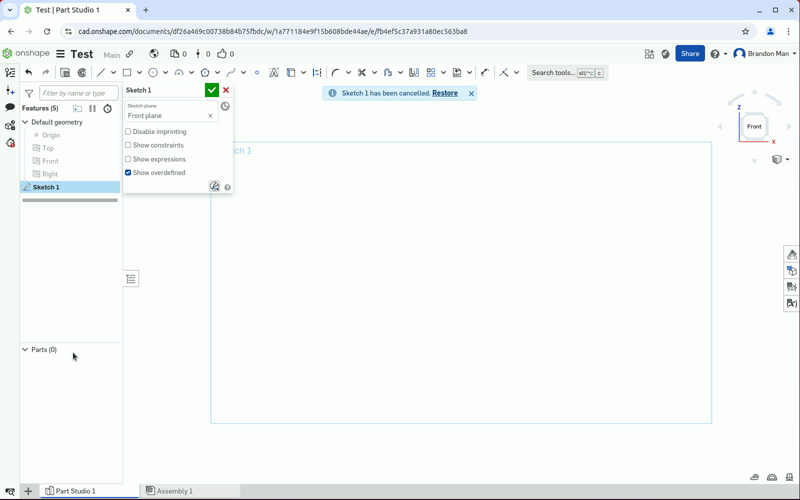
key(c)
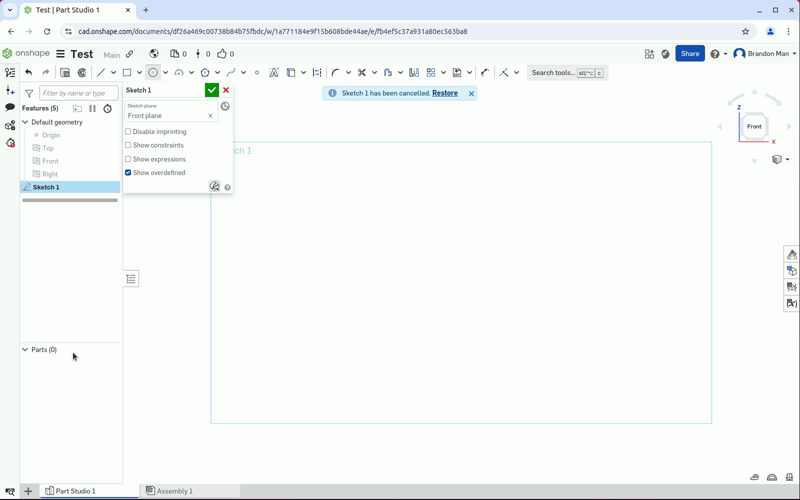
key_down(shift)
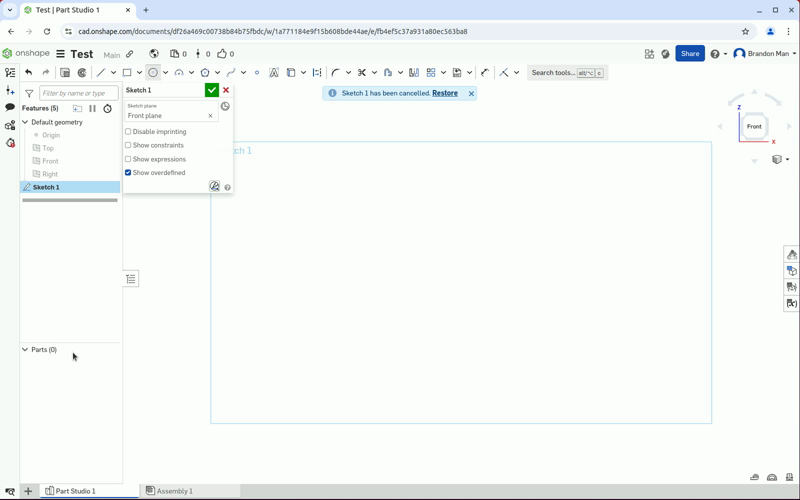
mouse_move(493, 282)
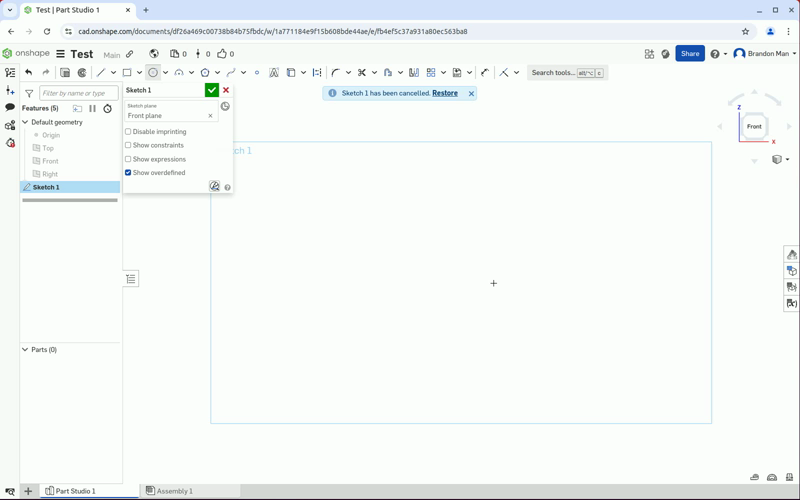
click(493, 282)
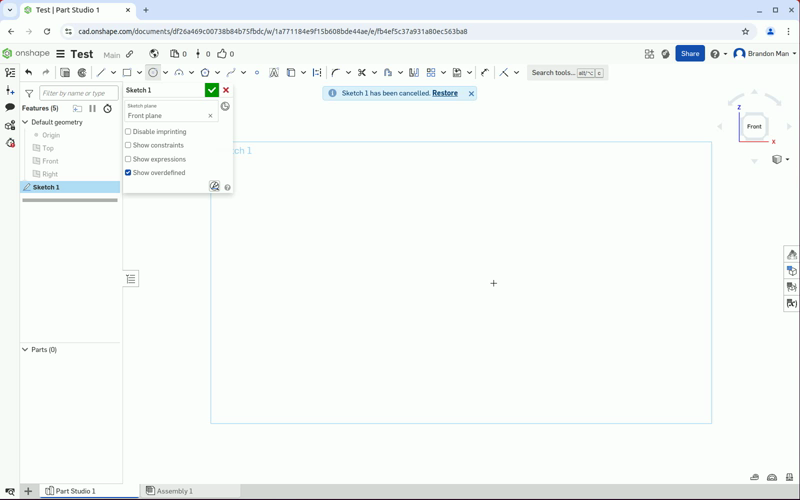
key_up(shift)
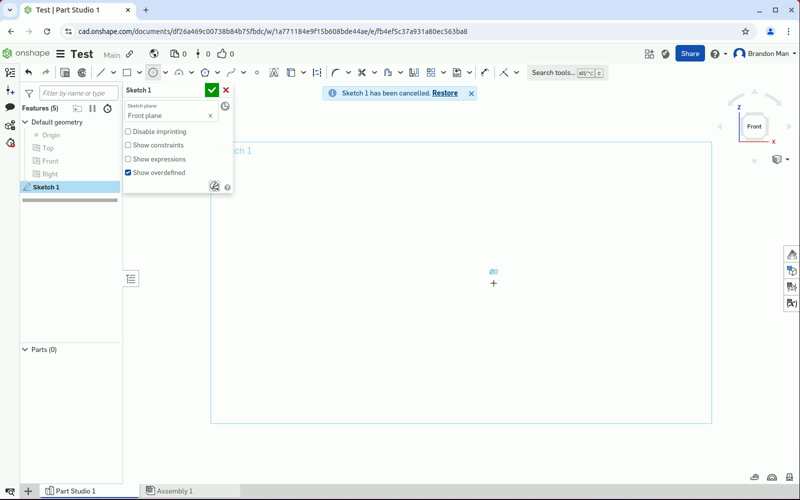
mouse_move(518, 282)
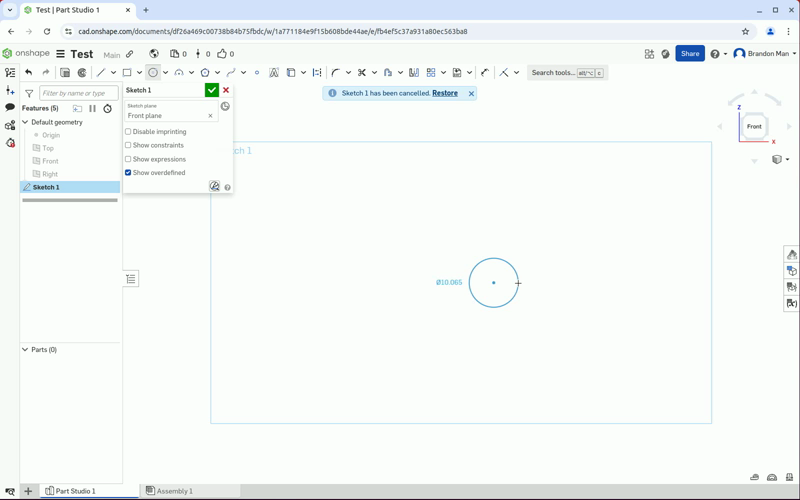
click(518, 282)
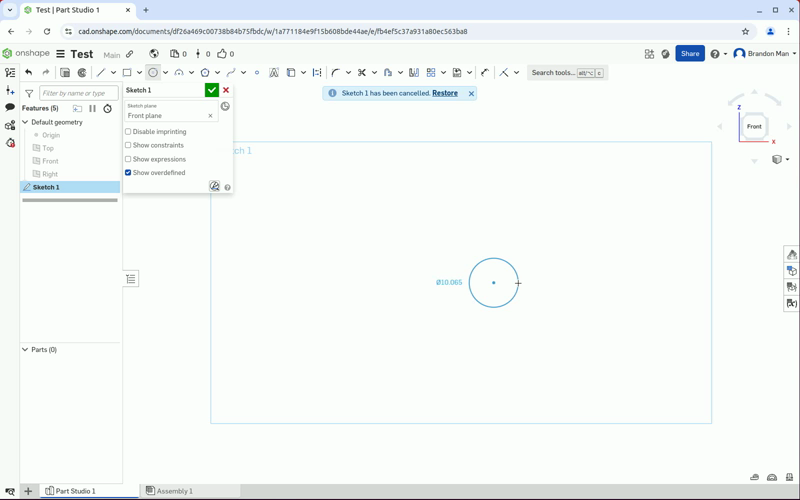
key(esc)
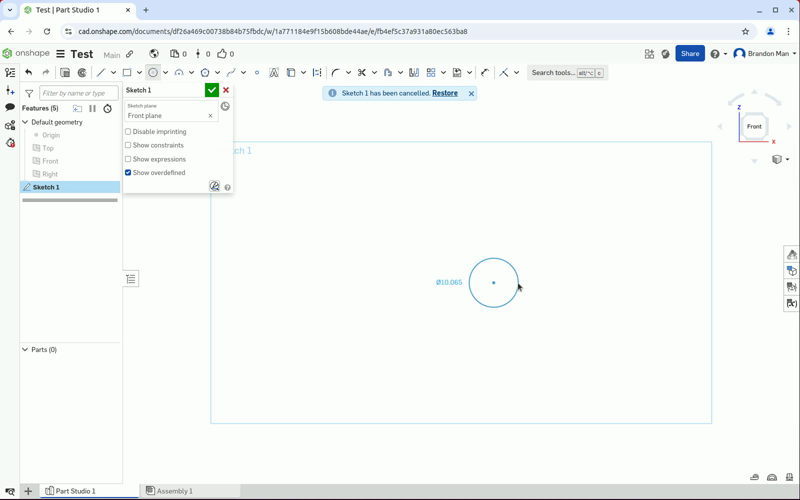
mouse_move(509, 291)
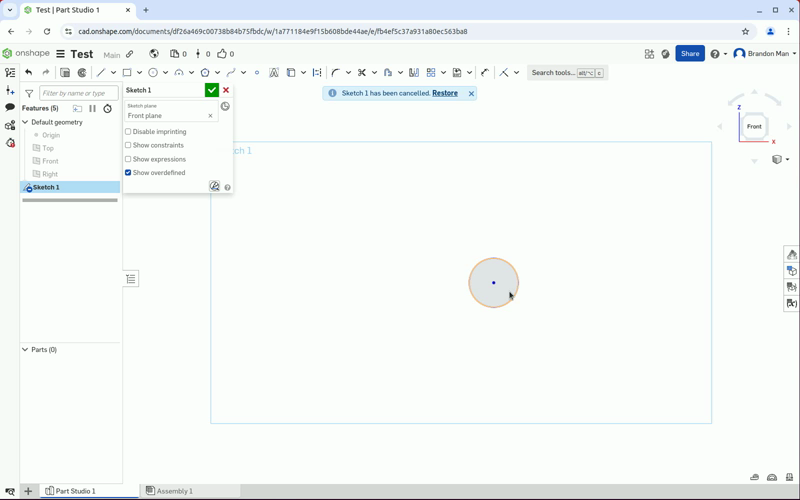
click(509, 291)
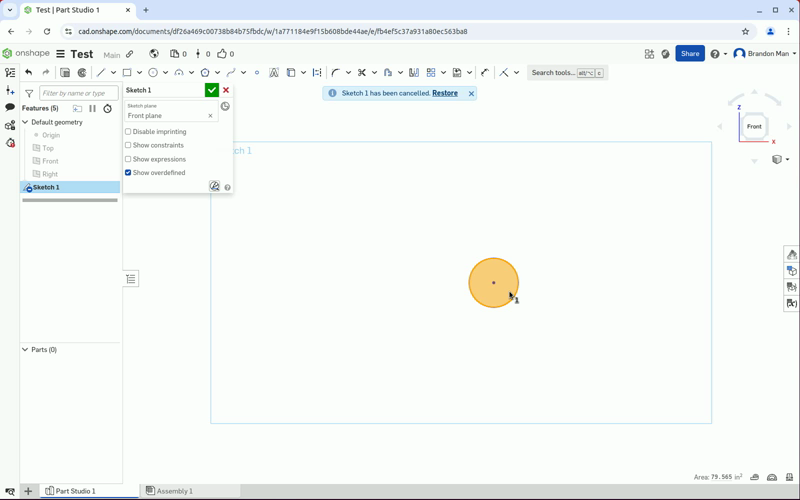
mouse_move(73, 352)
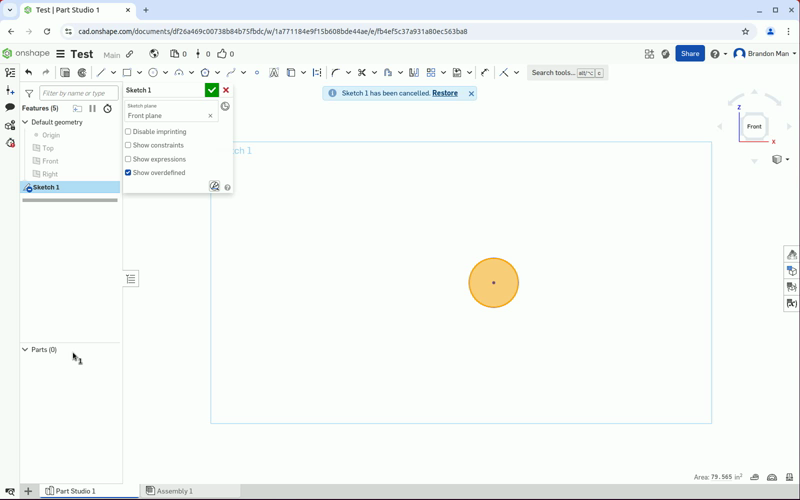
key(shift+y)
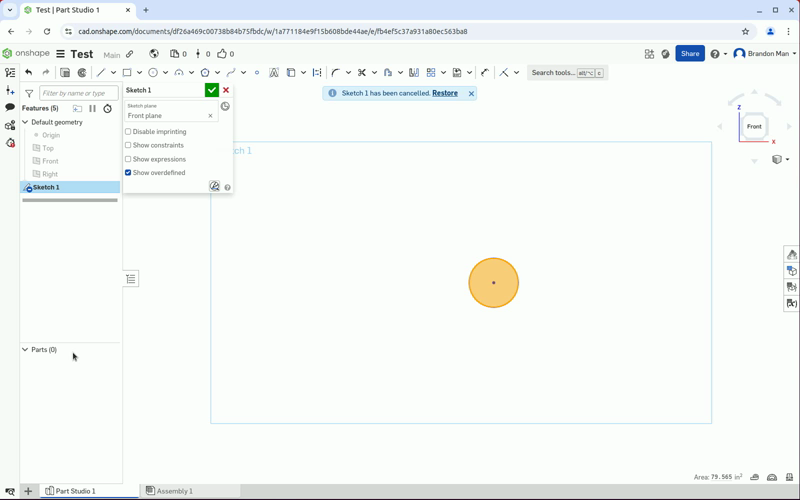
key(shift+e)
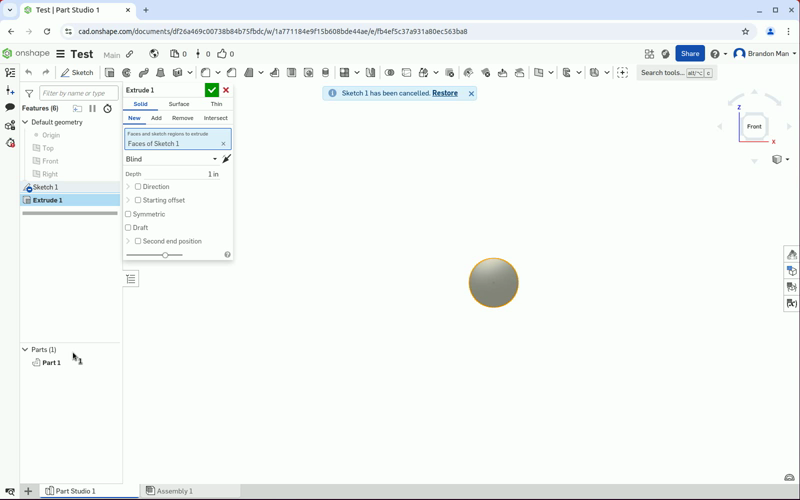
mouse_move(143, 106)
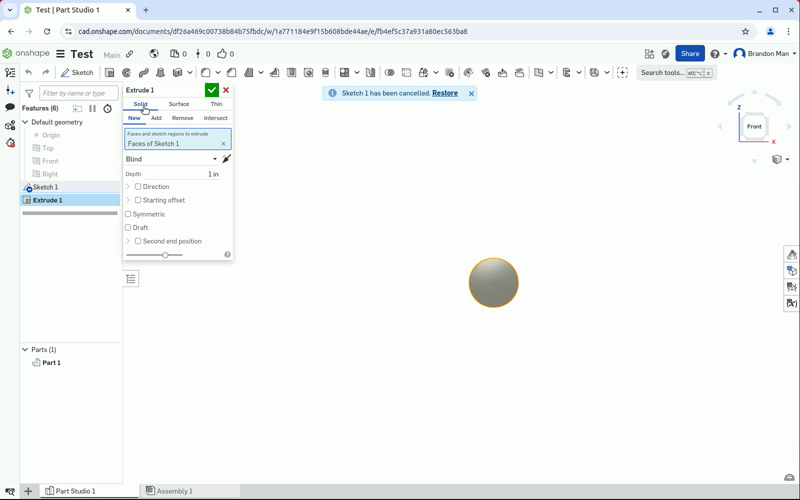
click(143, 106)
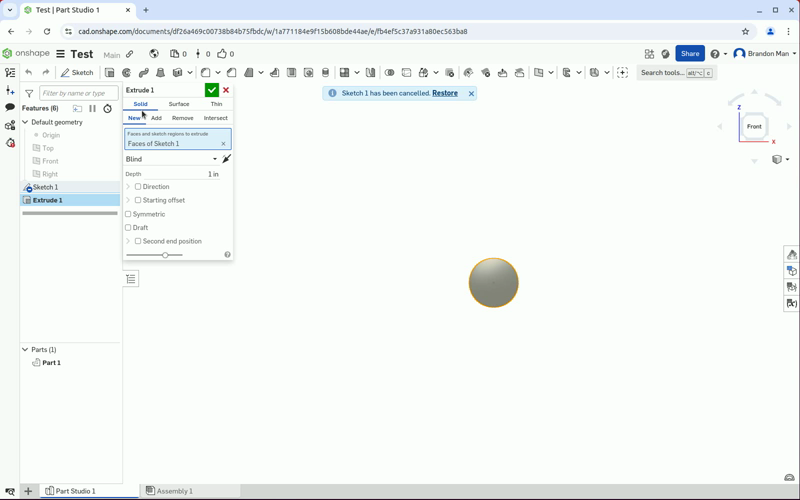
mouse_move(137, 120)
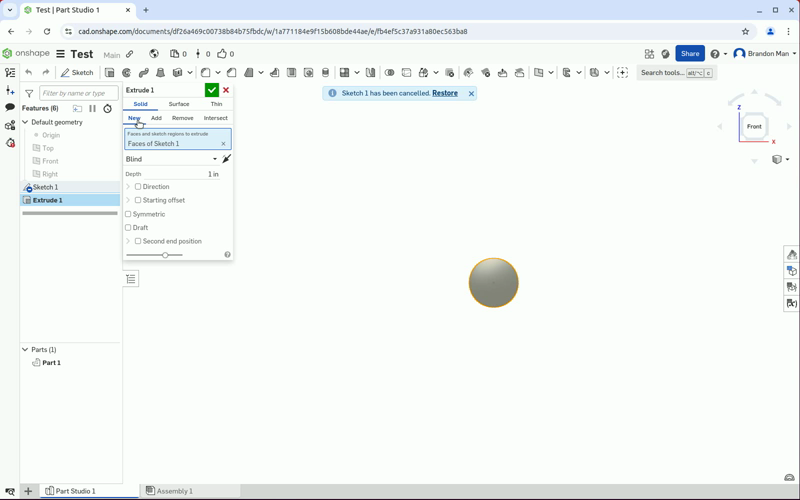
click(137, 120)
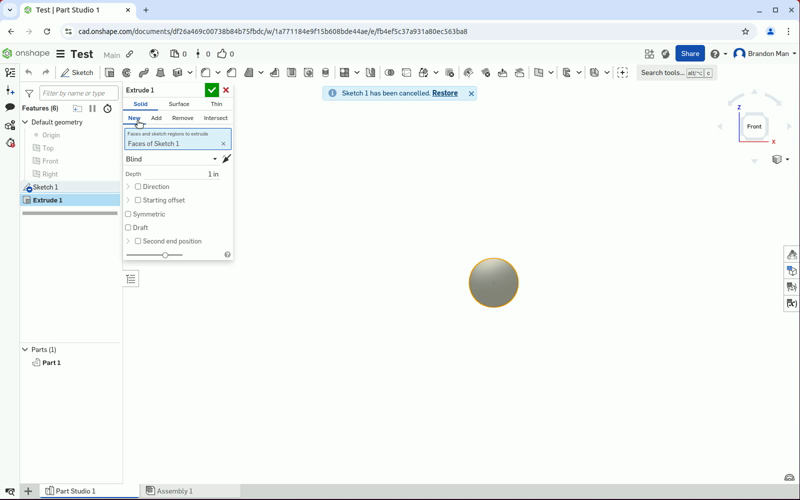
key(tab, 4)
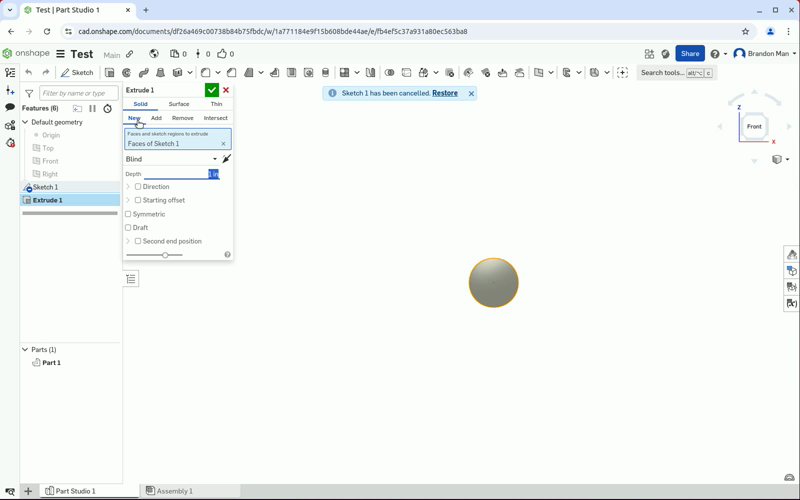
text(4.092)
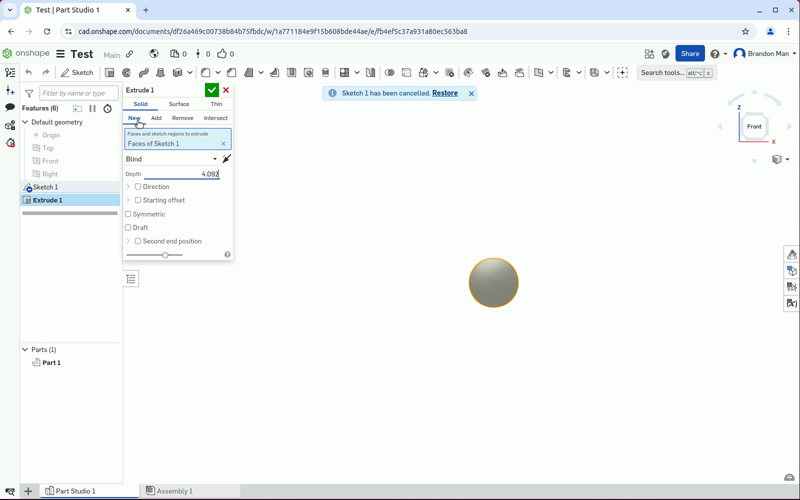
key(enter)
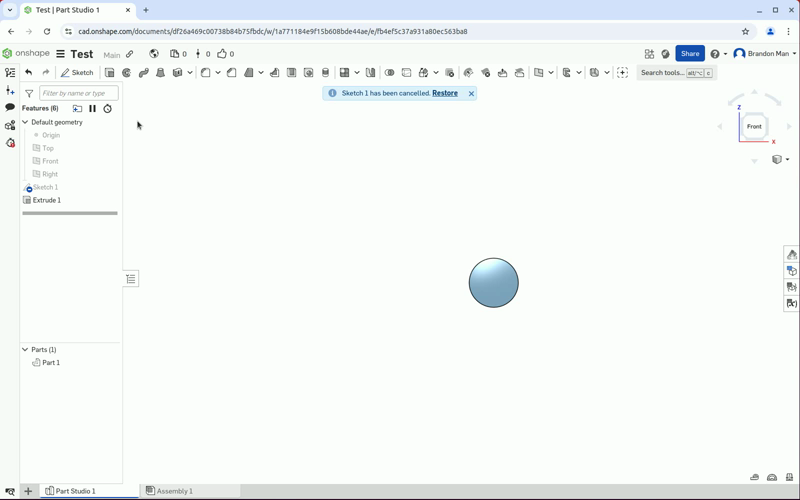
key(shift+h)
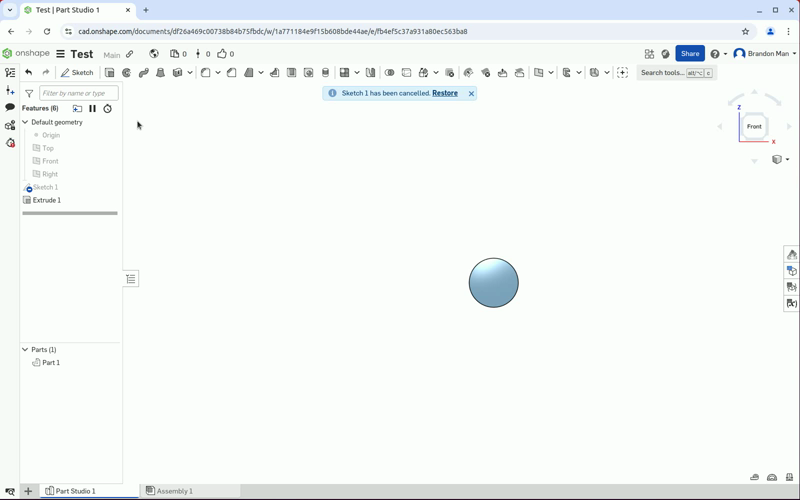
key(shift+h)
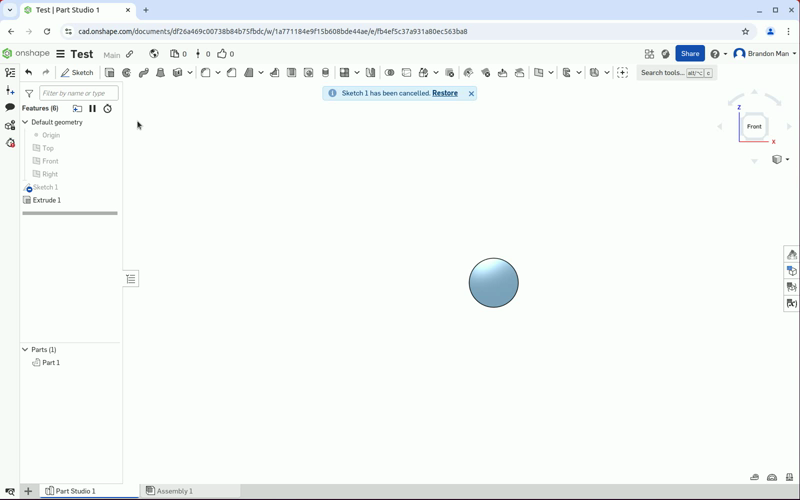
mouse_move(73, 189)
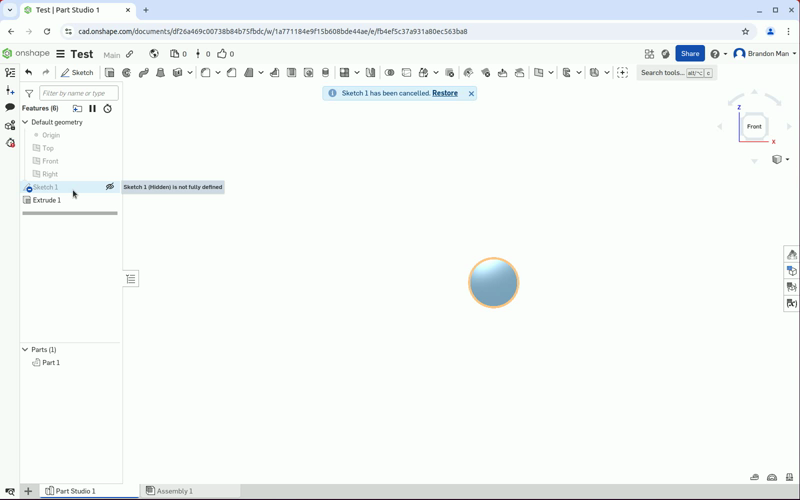
click(73, 189)
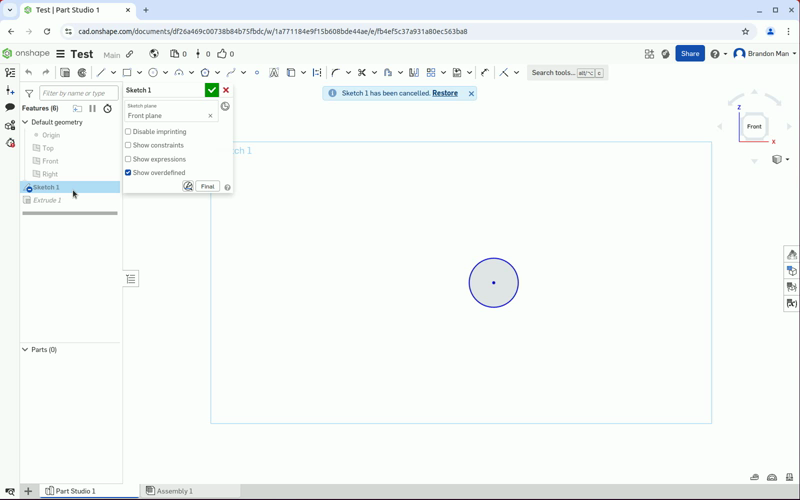
mouse_move(229, 92)
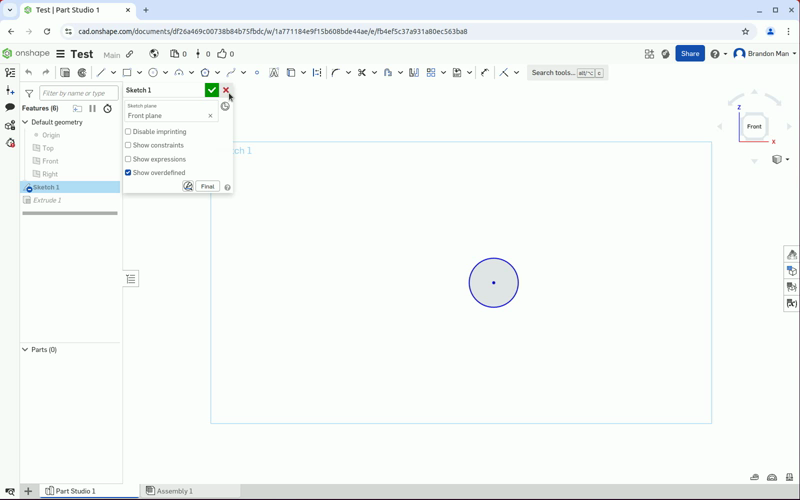
click(229, 92)
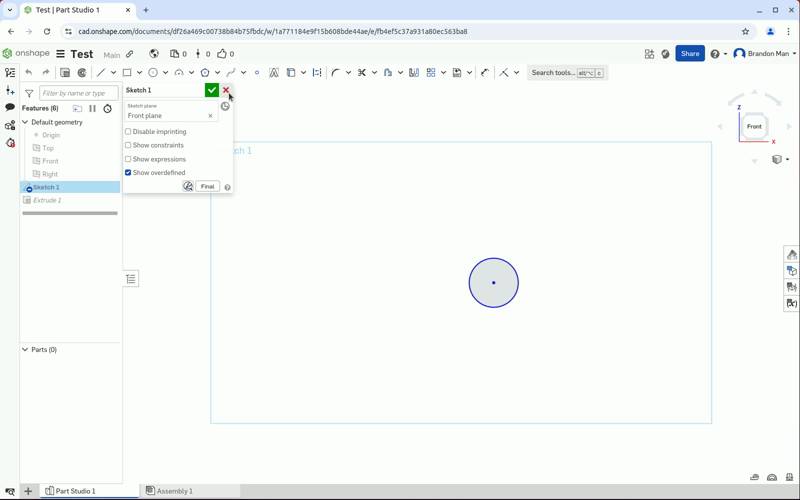
key(shift+s)
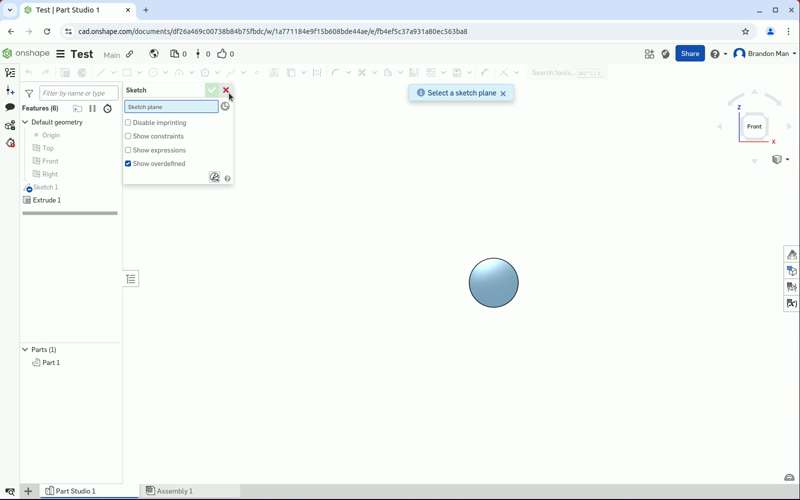
mouse_move(73, 163)
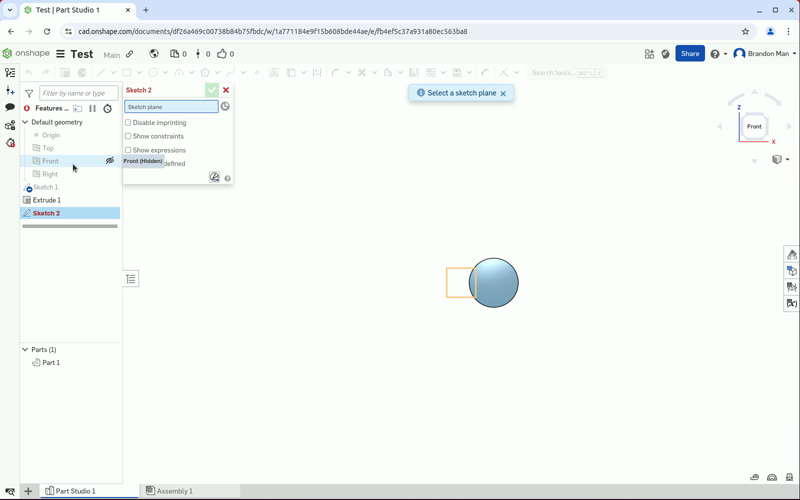
click(73, 163)
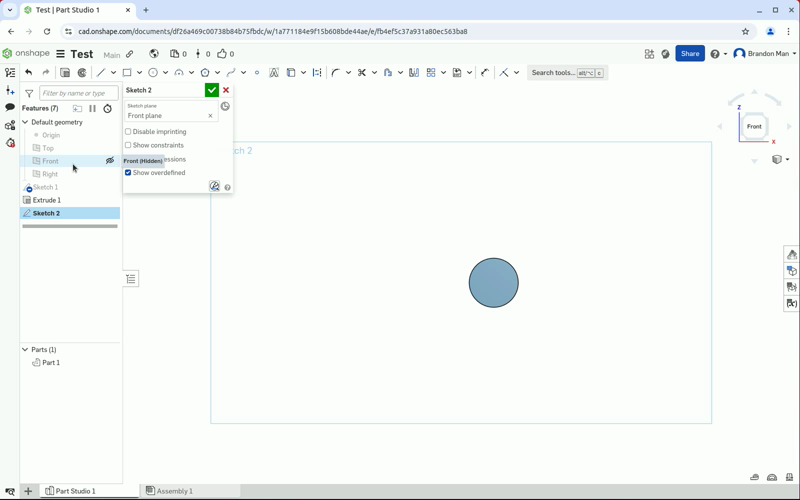
mouse_move(73, 352)
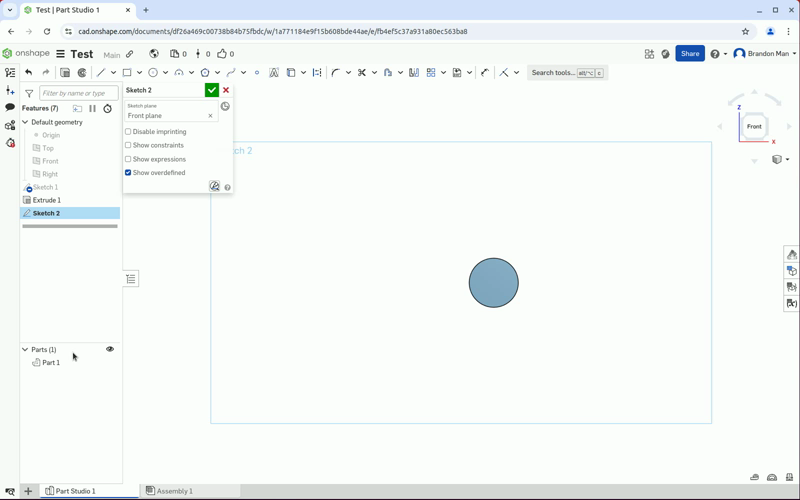
key(y)
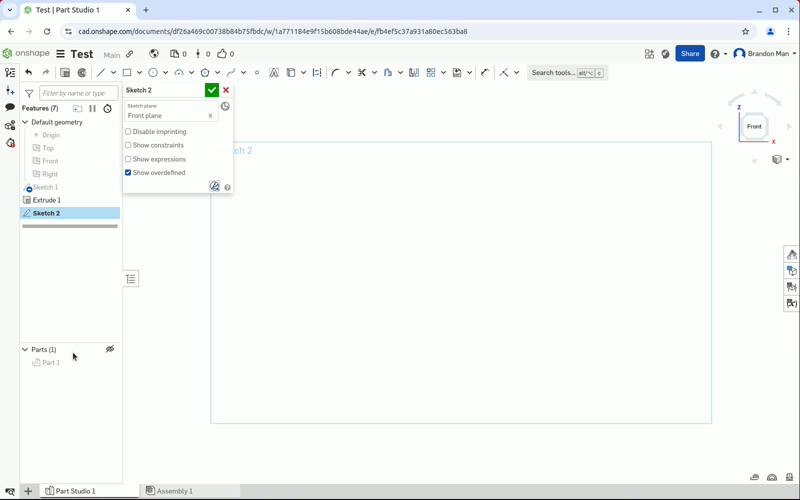
key(c)
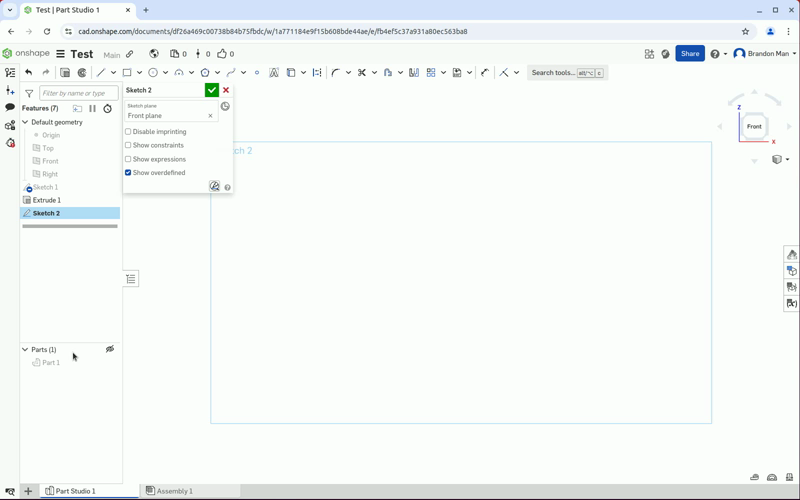
key_down(shift)
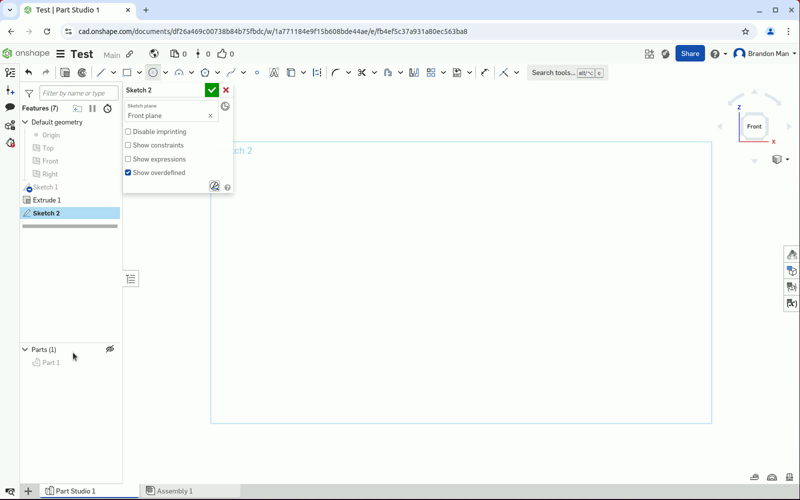
mouse_move(397, 282)
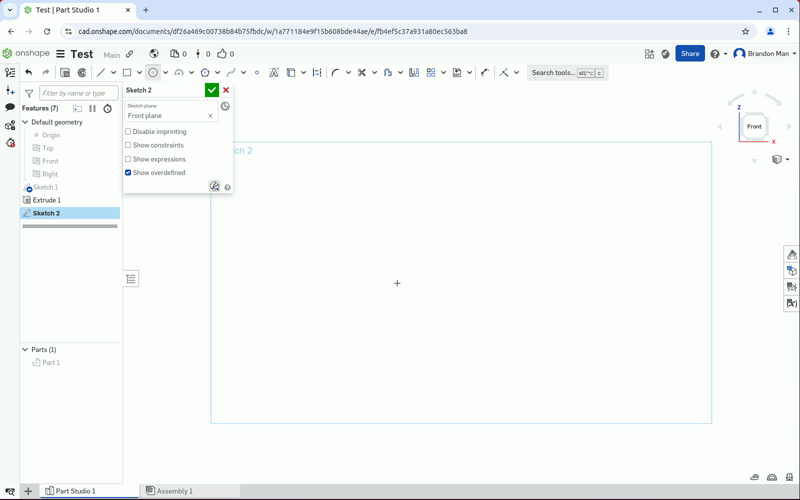
click(397, 282)
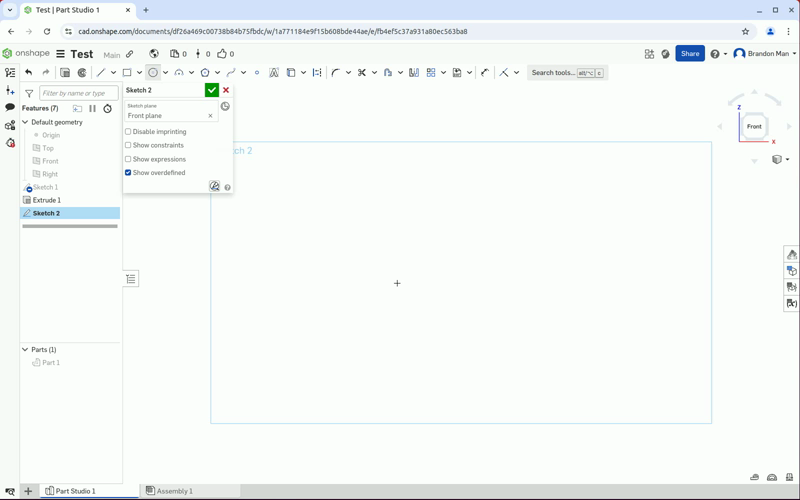
key_up(shift)
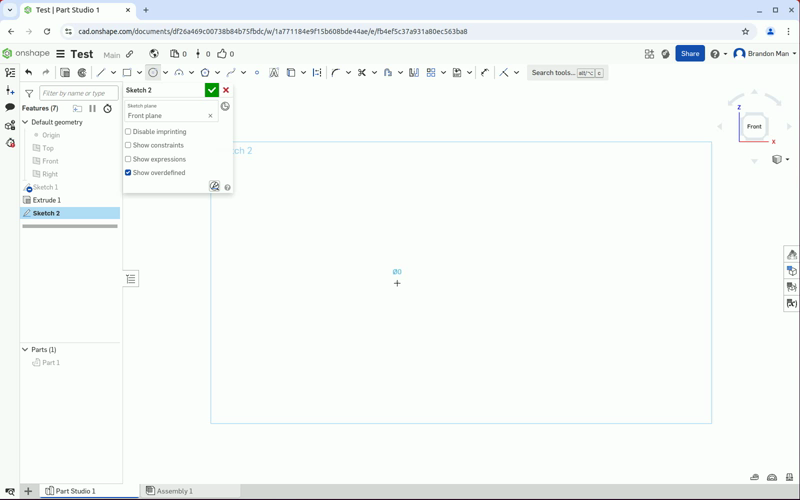
mouse_move(446, 282)
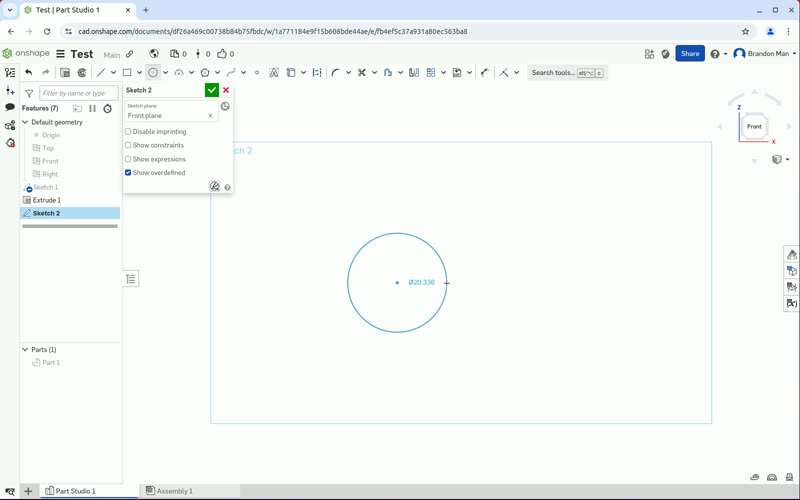
click(446, 282)
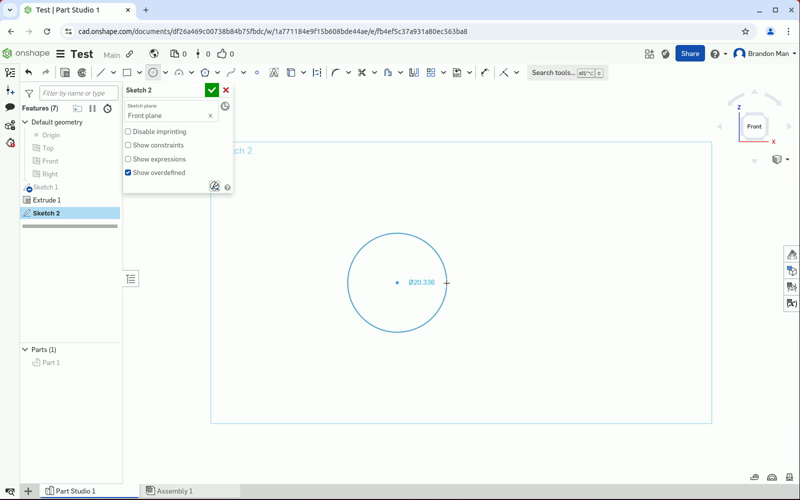
key(esc)
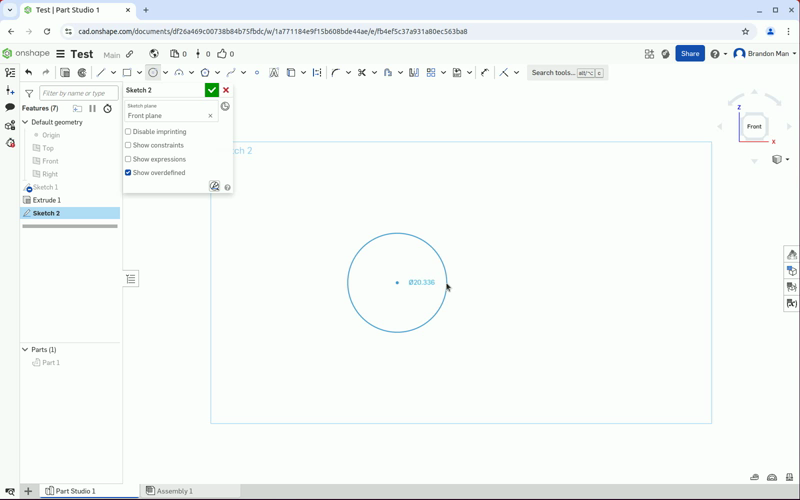
mouse_move(363, 296)
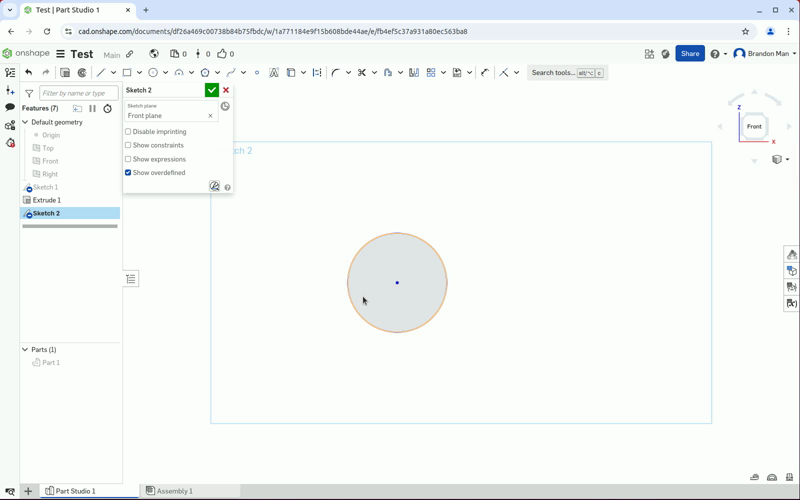
click(363, 296)
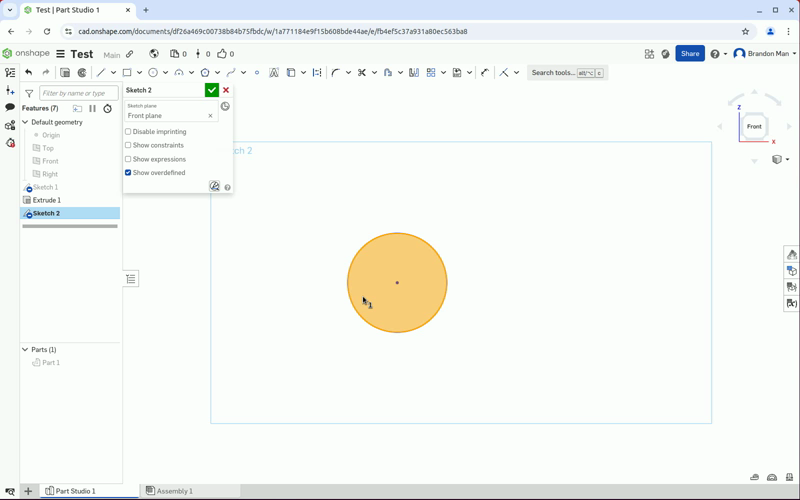
mouse_move(73, 352)
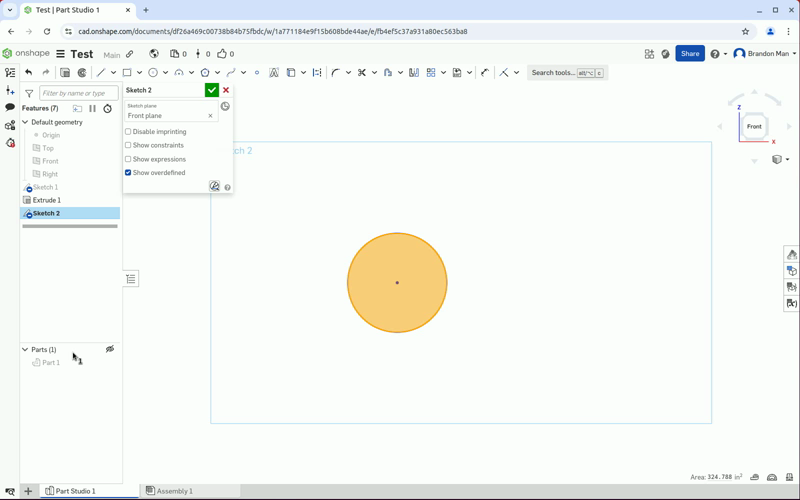
key(shift+y)
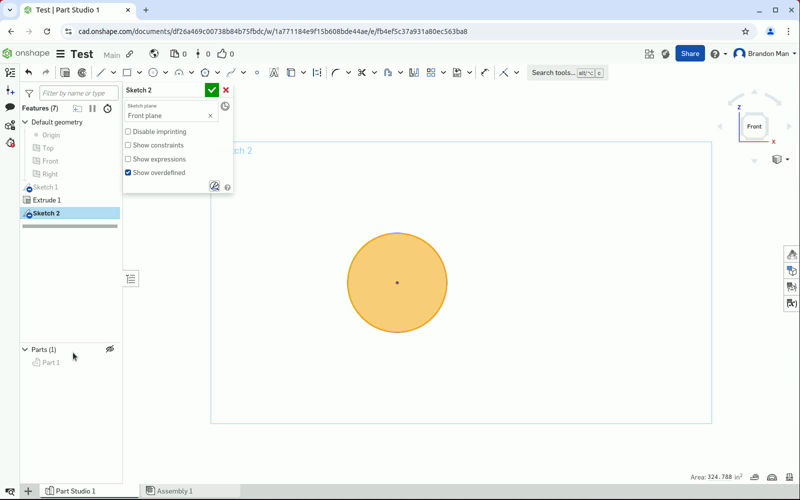
key(shift+e)
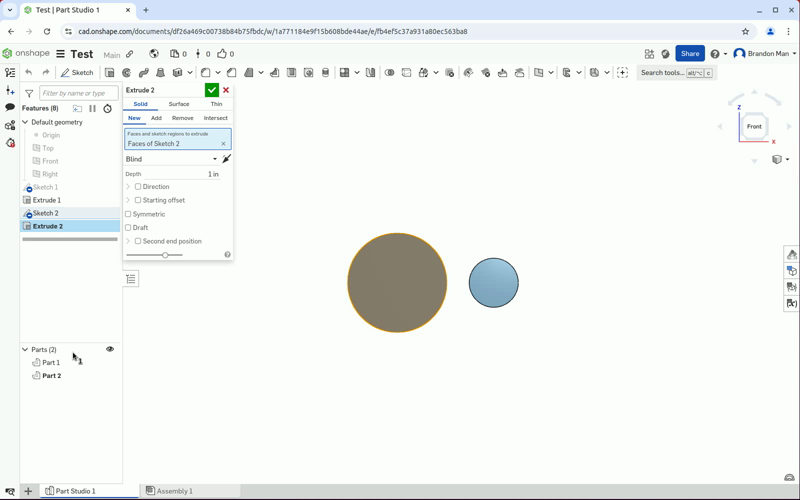
mouse_move(143, 106)
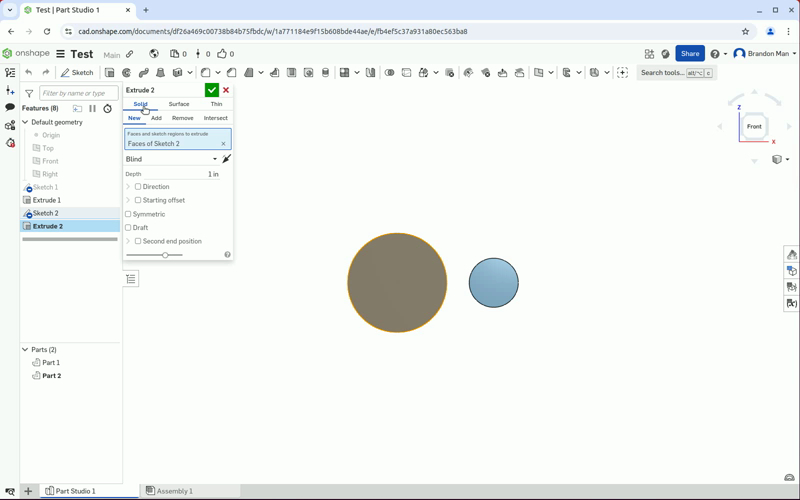
click(143, 106)
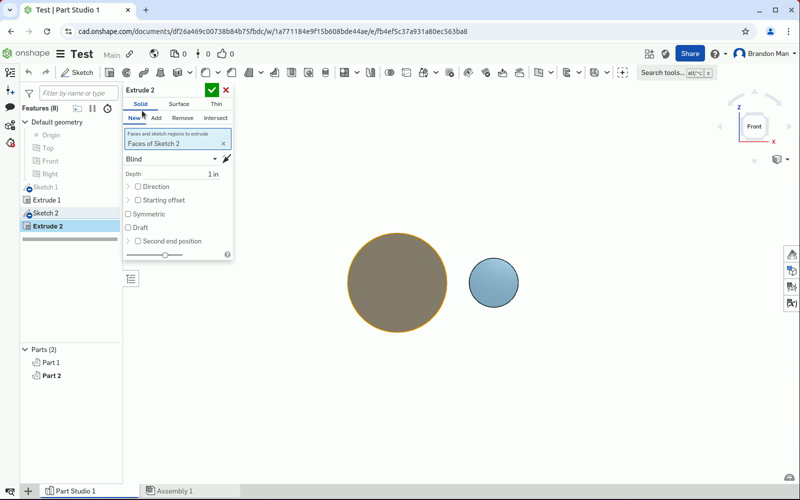
mouse_move(137, 120)
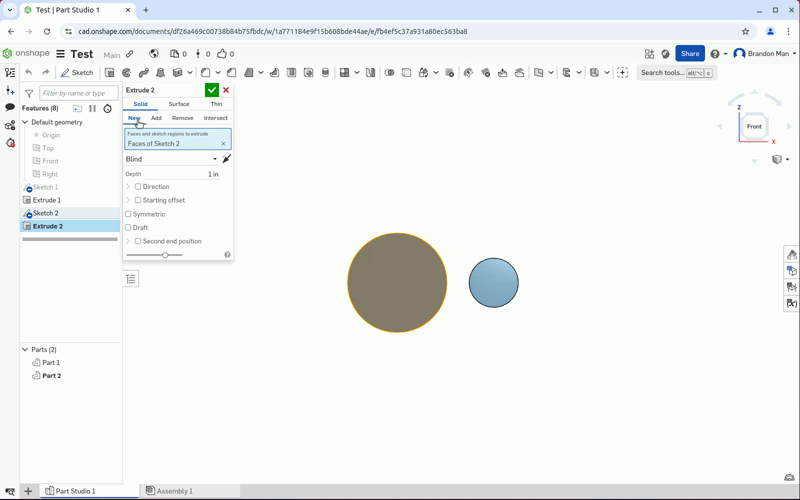
click(137, 120)
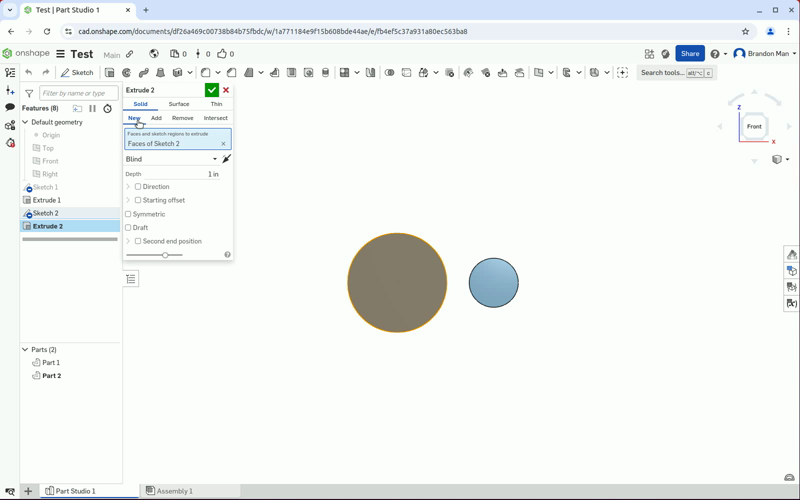
key(tab, 4)
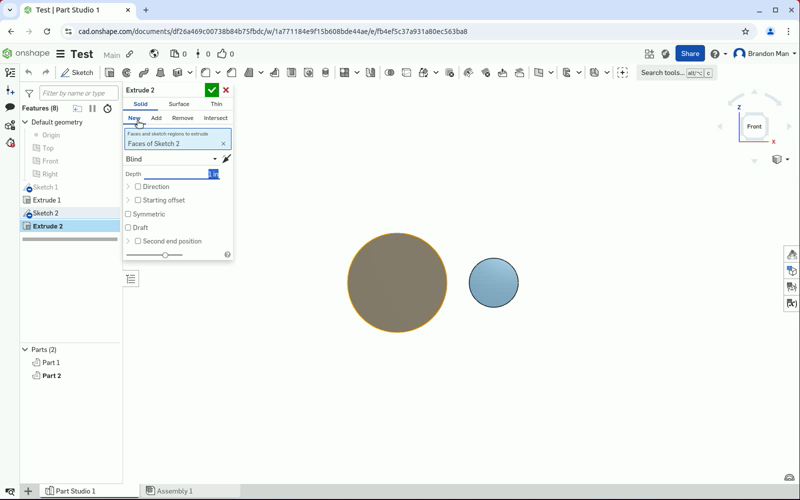
text(4.092)
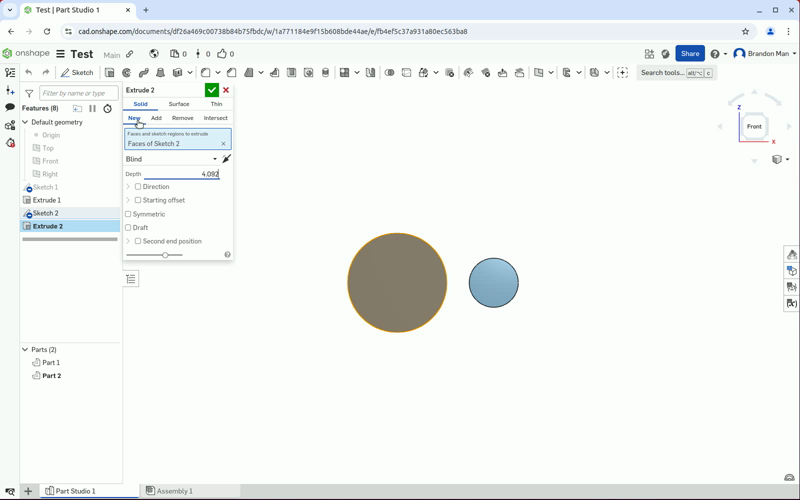
key(enter)
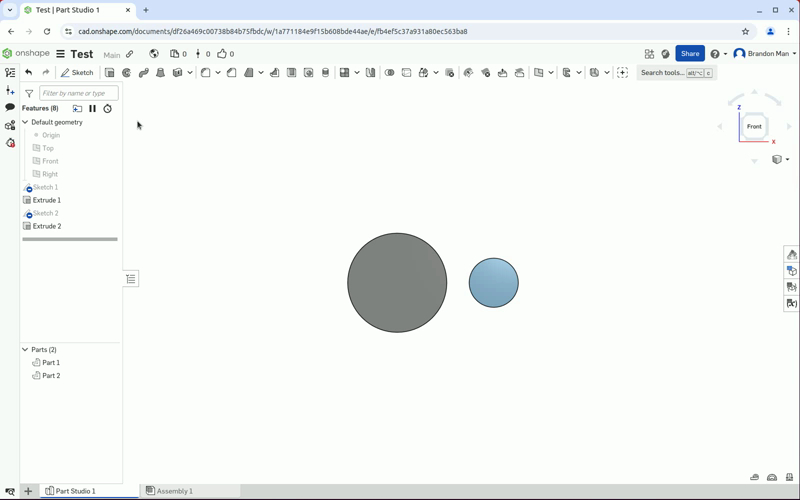
key(shift+h)
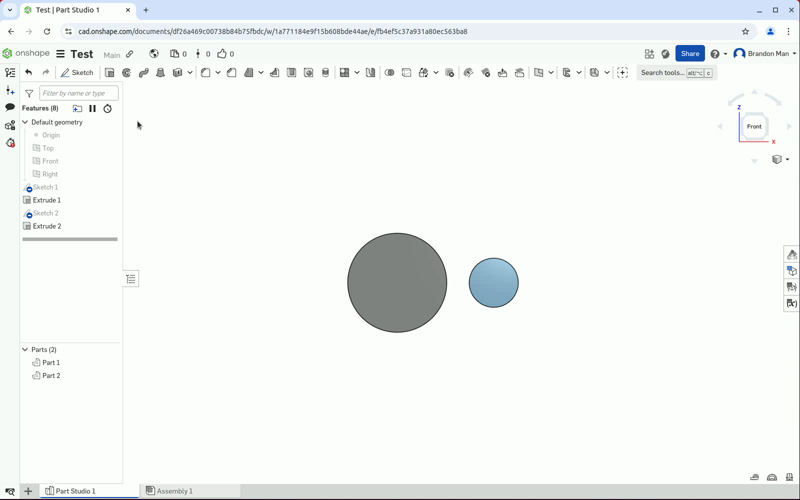
key(shift+h)
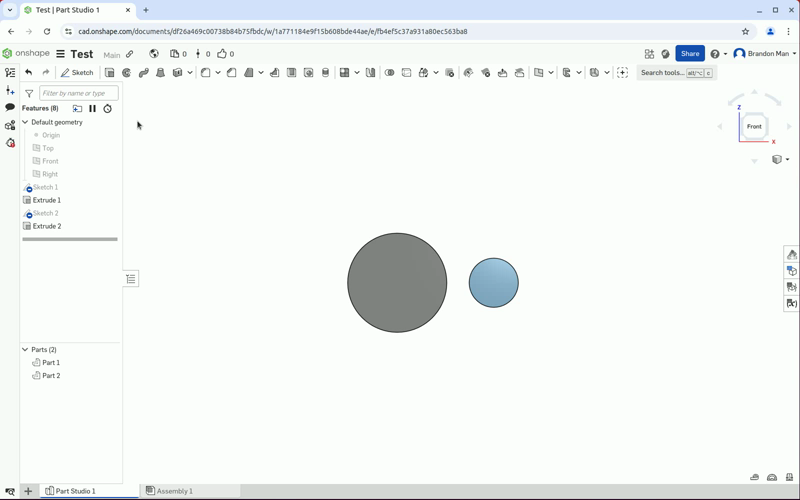
mouse_move(73, 189)
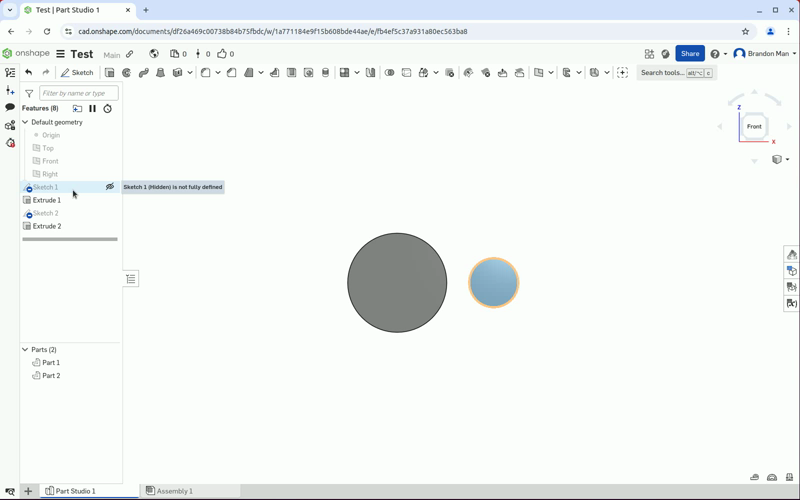
click(73, 189)
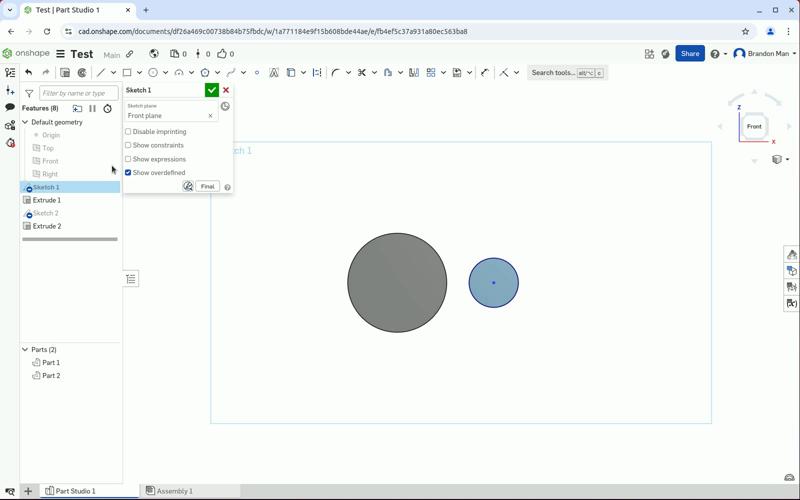
mouse_move(229, 92)
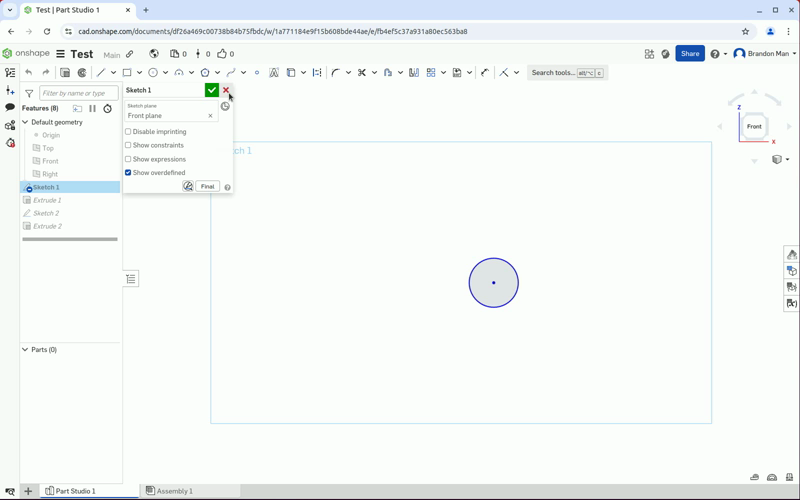
click(229, 92)
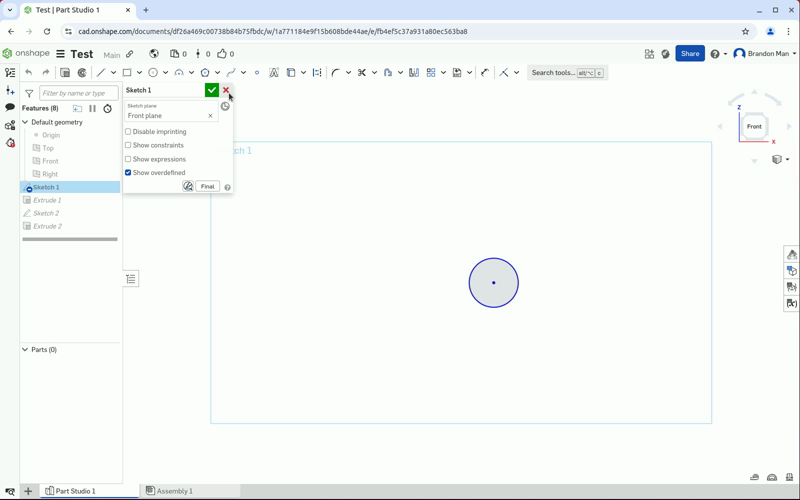
key(shift+s)
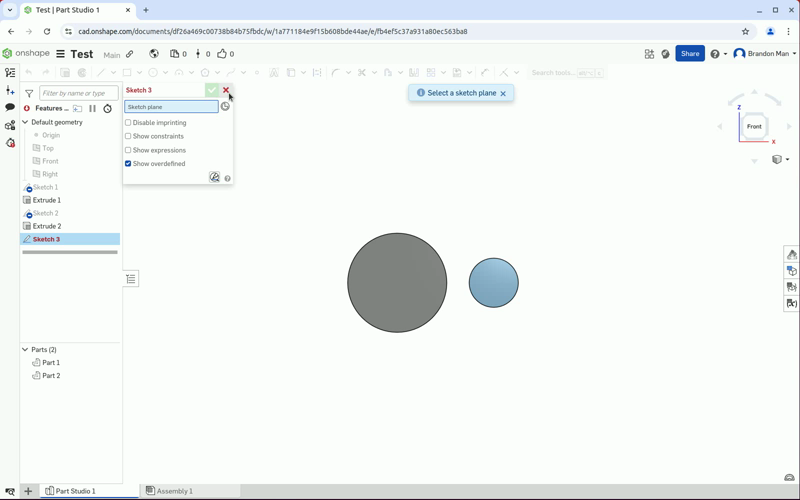
mouse_move(73, 163)
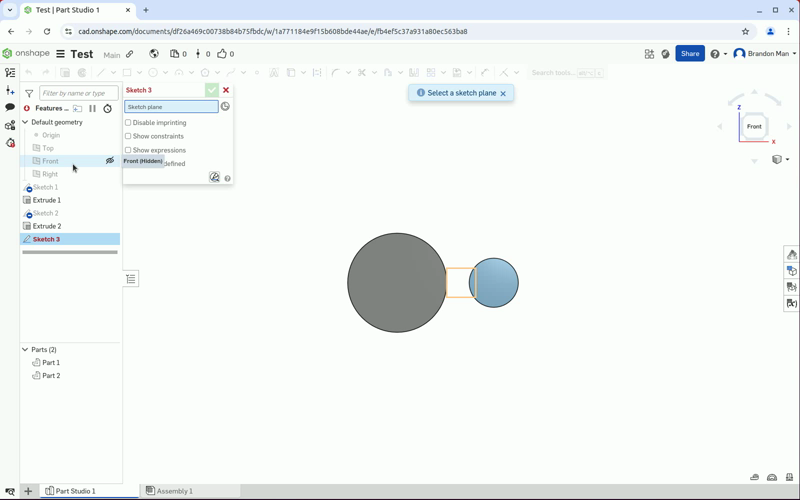
click(73, 163)
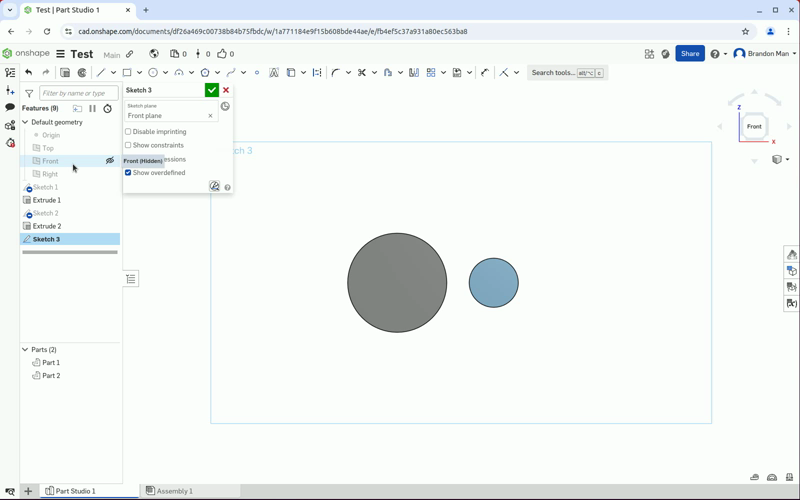
mouse_move(73, 352)
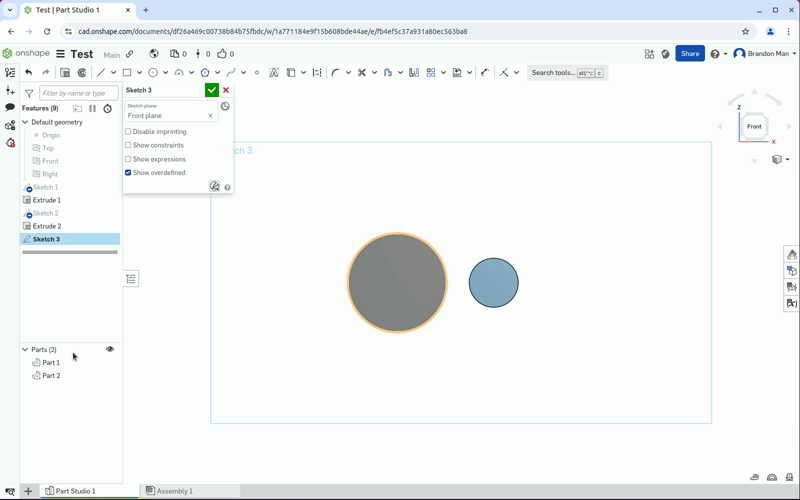
key(y)
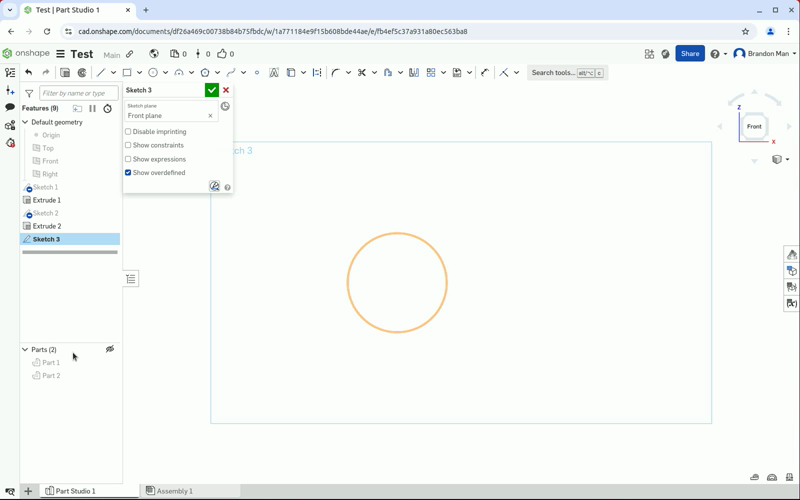
key(l)
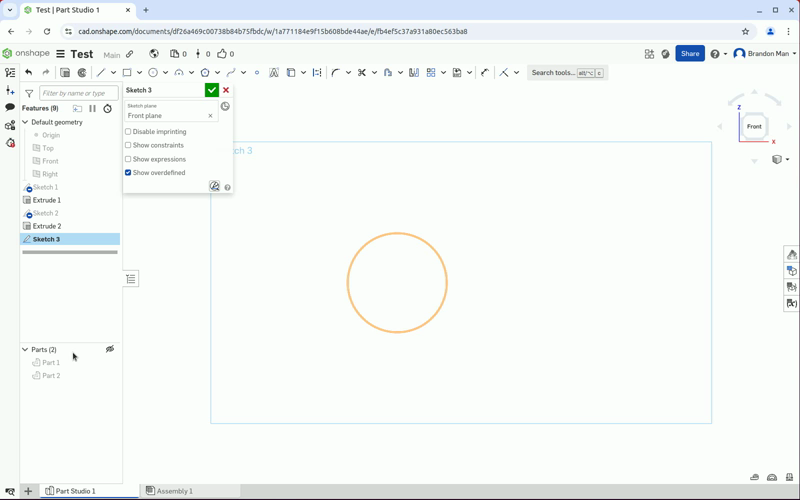
key_down(shift)
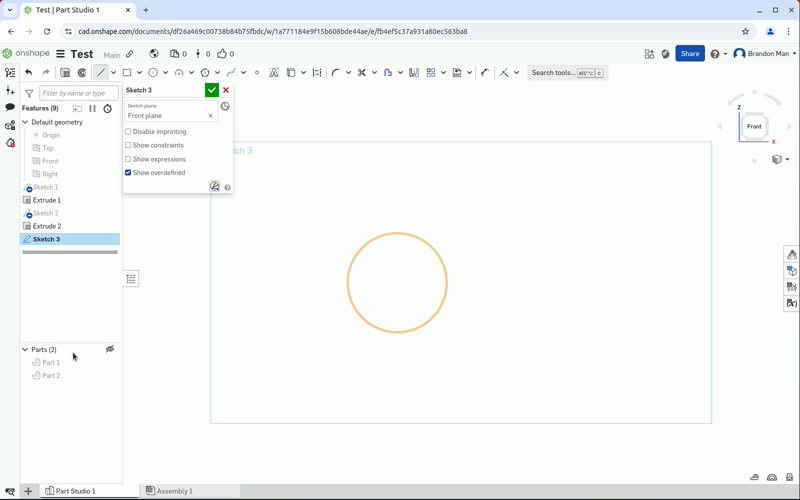
mouse_move(409, 329)
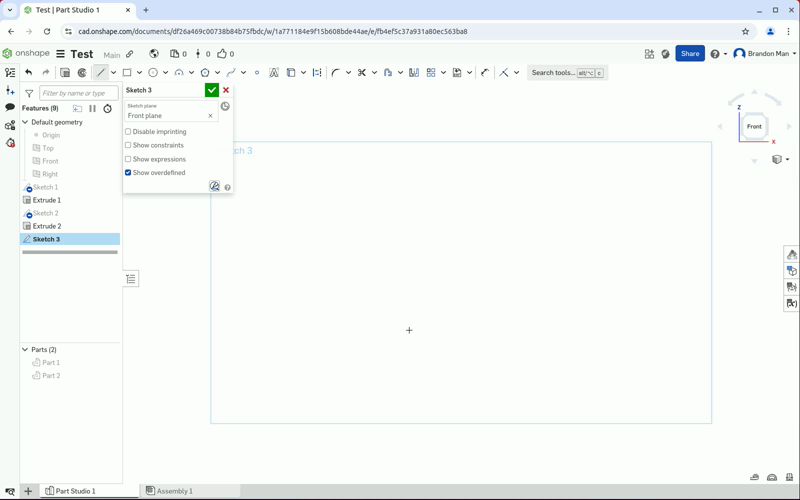
click(409, 329)
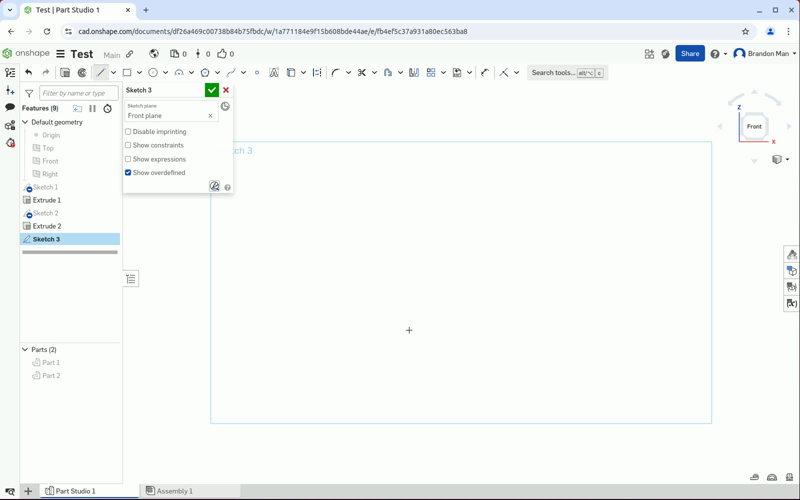
key_up(shift)
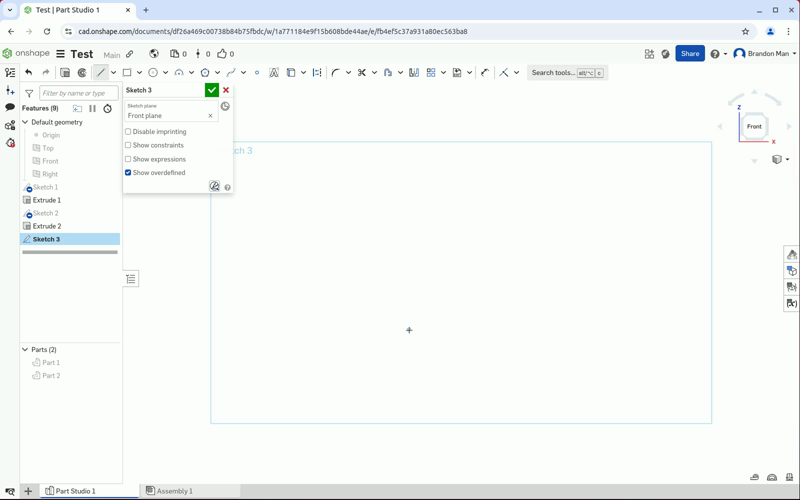
key_down(shift)
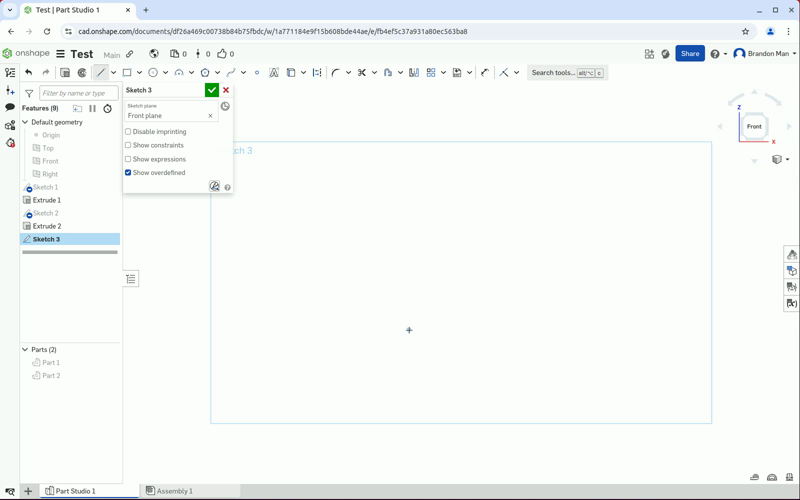
mouse_move(500, 306)
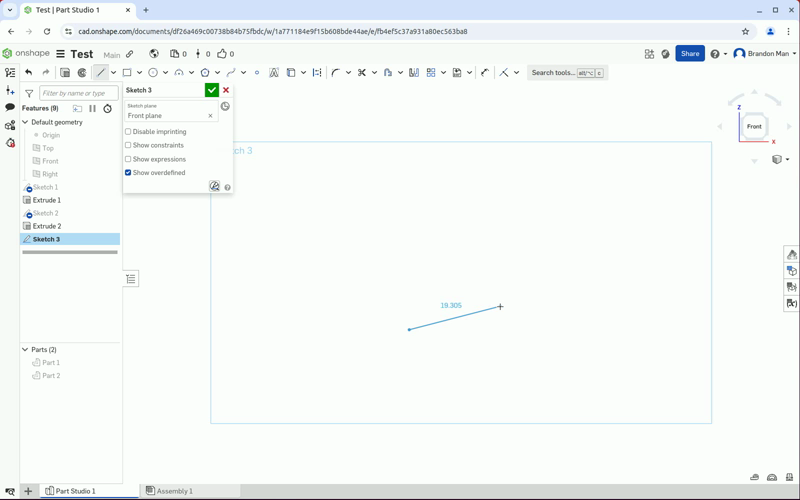
click(500, 306)
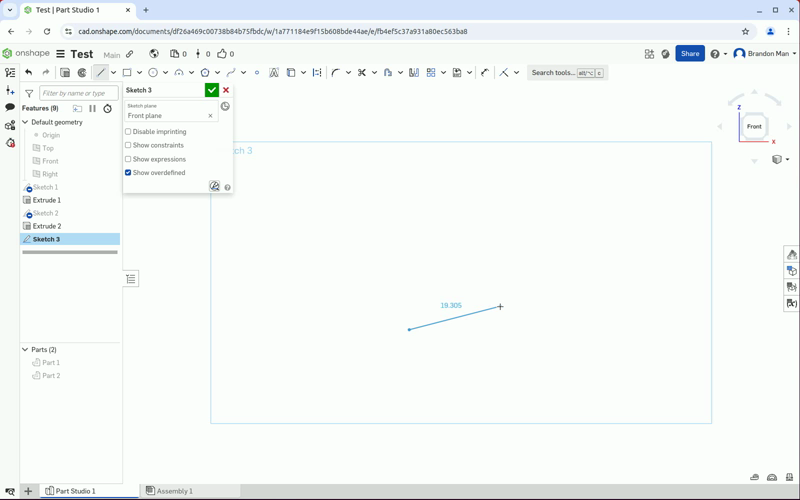
key_up(shift)
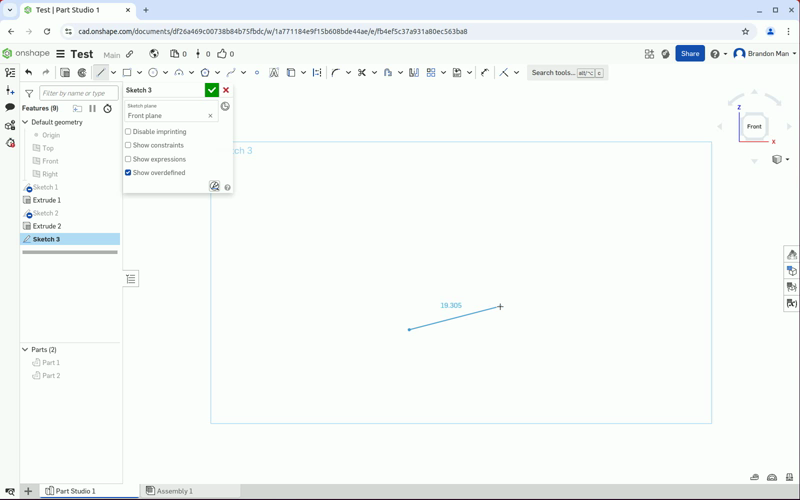
key(esc)
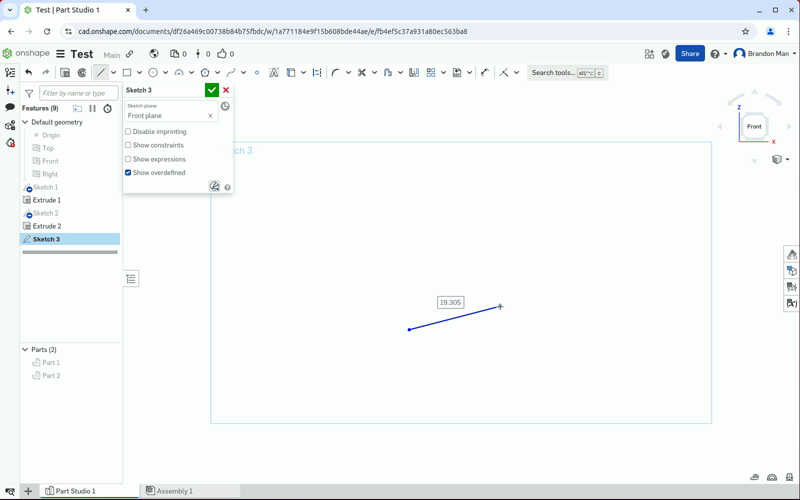
key(a)
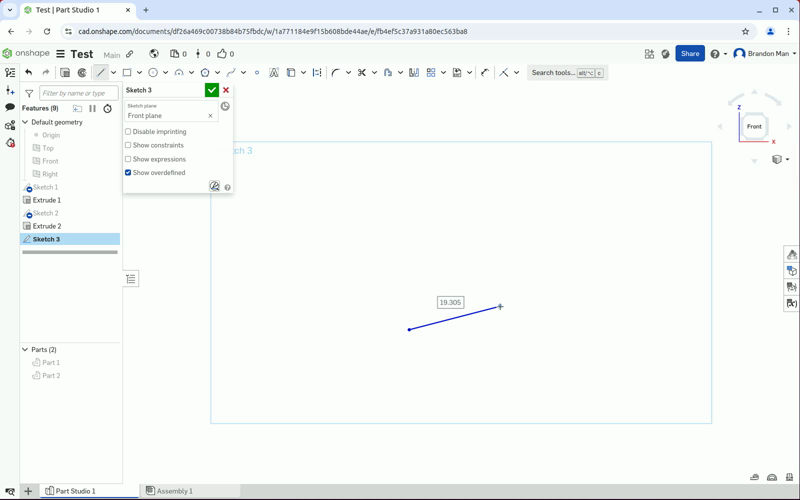
mouse_move(500, 306)
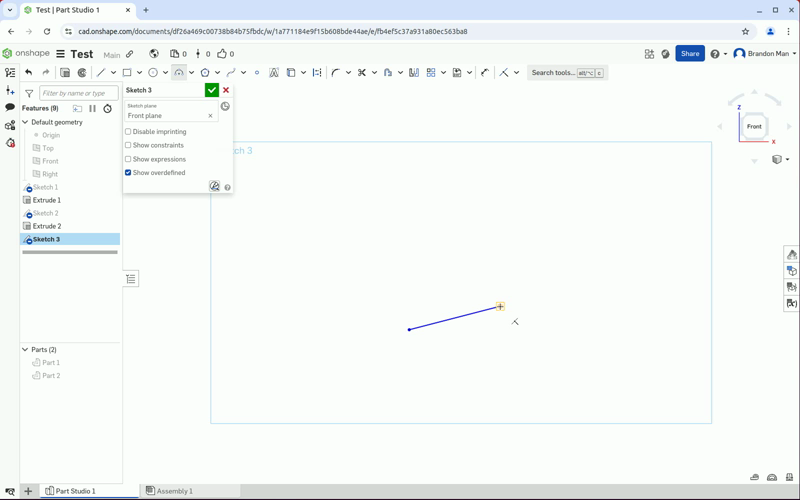
click(500, 306)
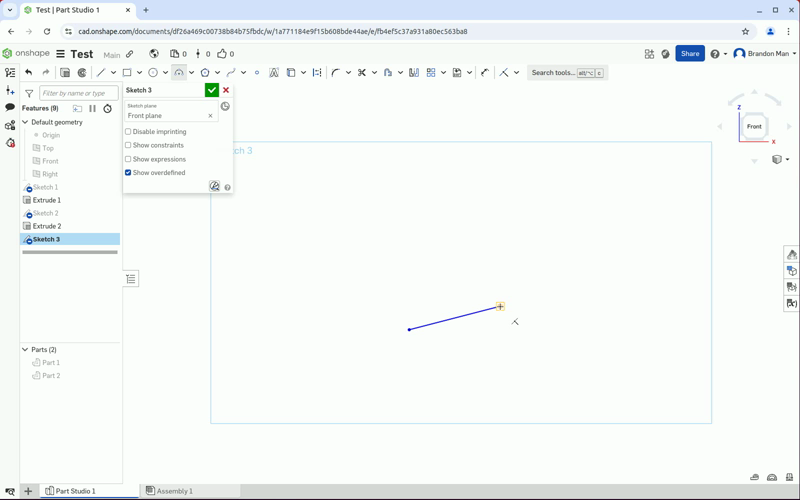
key_down(shift)
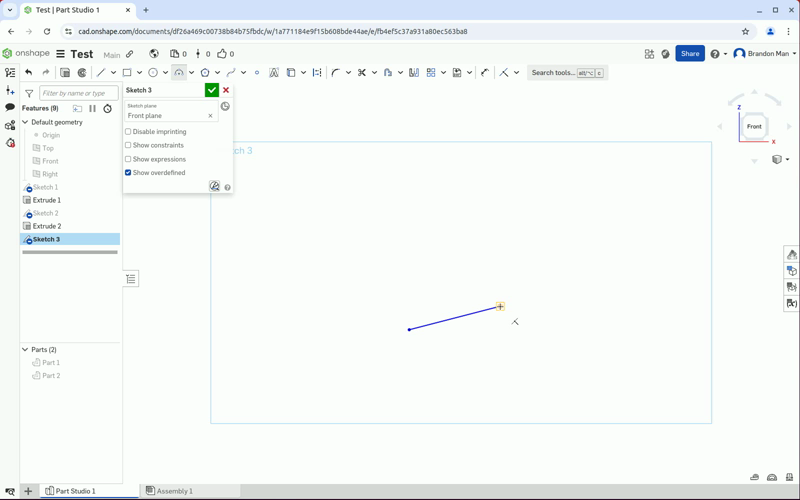
mouse_move(500, 259)
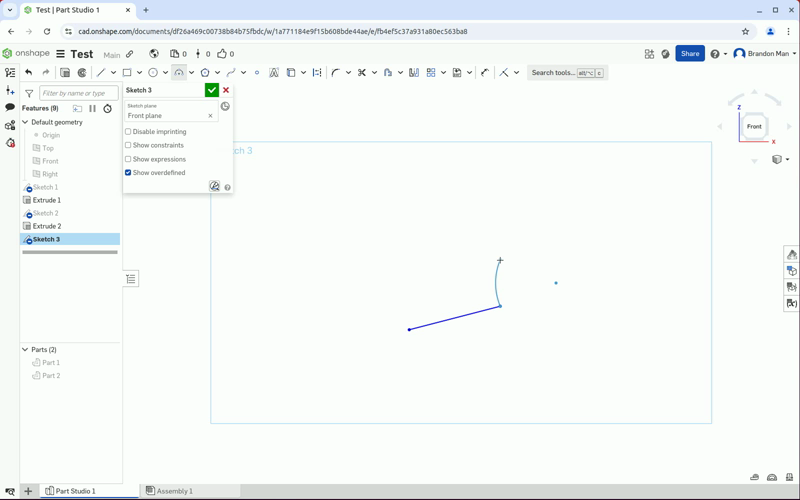
click(500, 259)
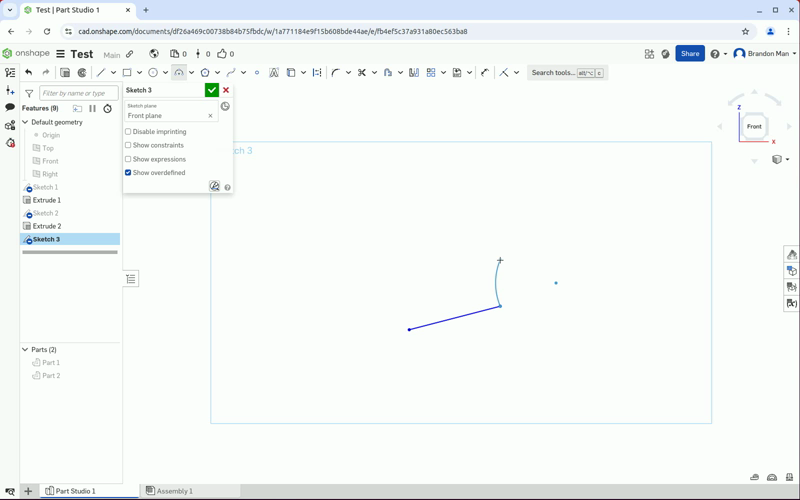
mouse_move(470, 282)
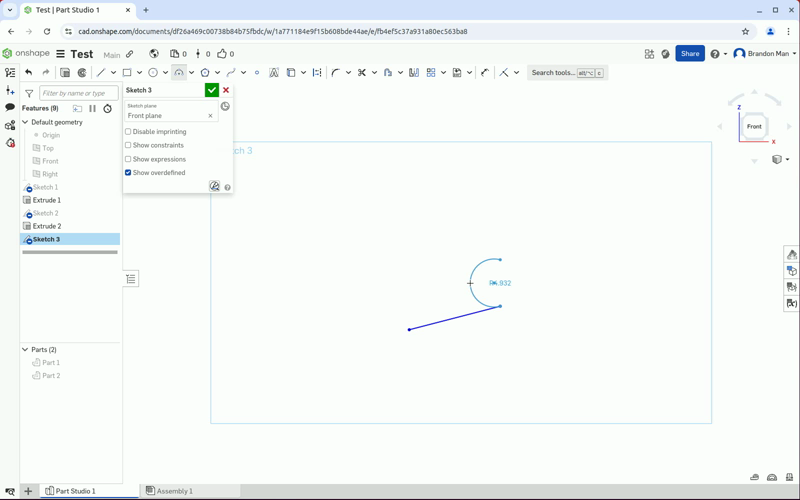
click(470, 282)
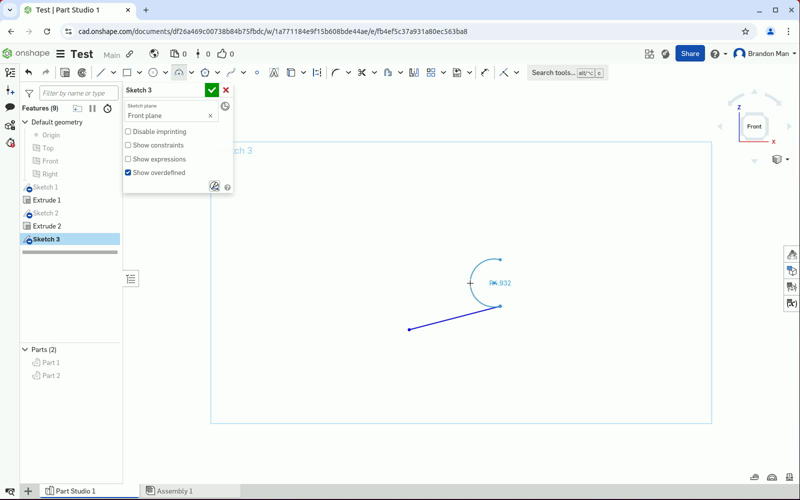
key_up(shift)
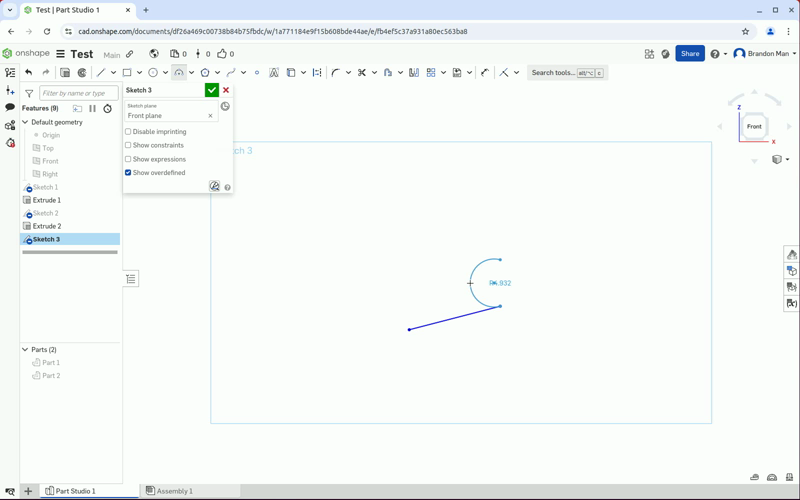
key(esc)
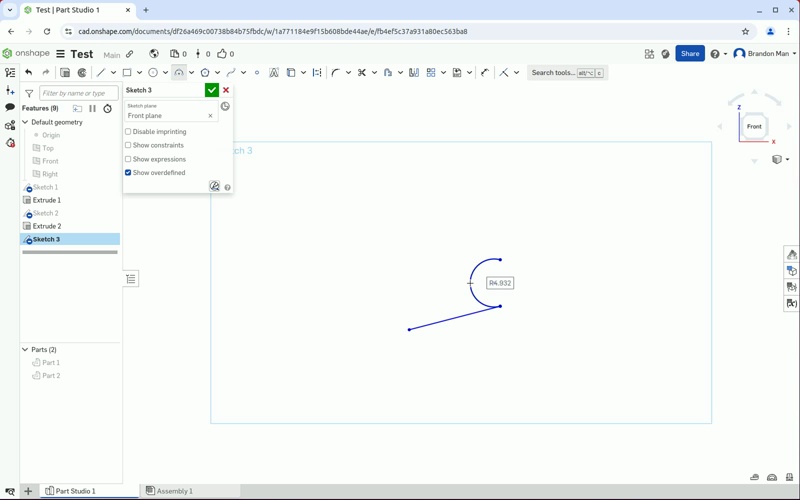
key(l)
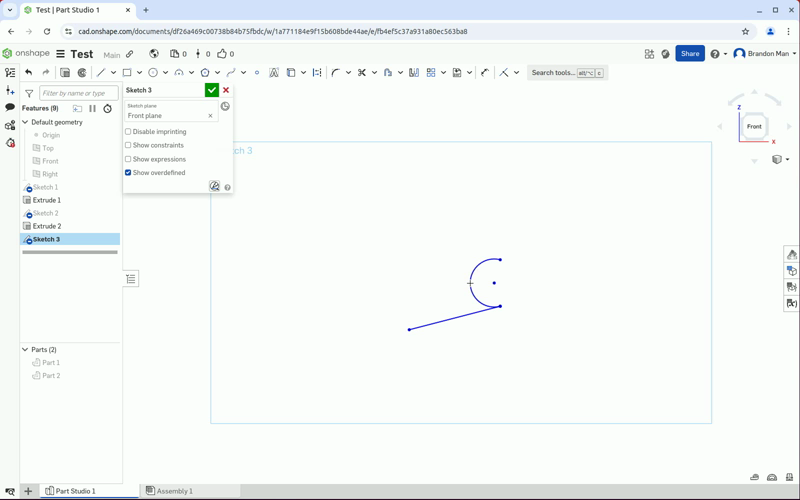
mouse_move(500, 259)
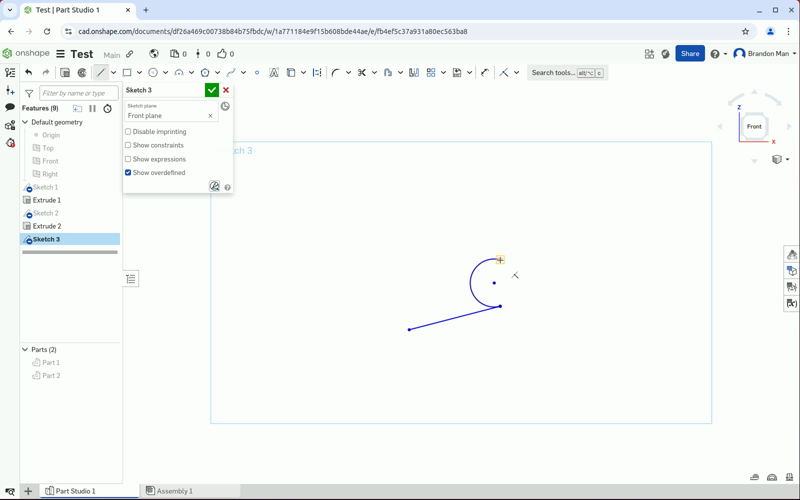
click(500, 259)
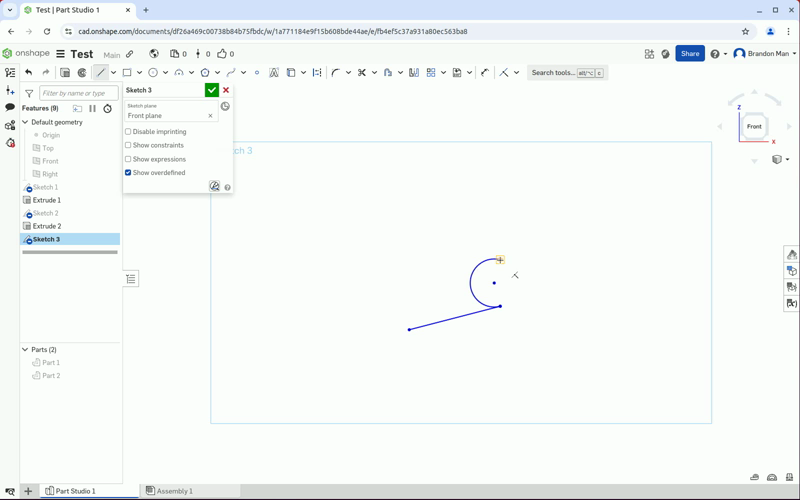
key_down(shift)
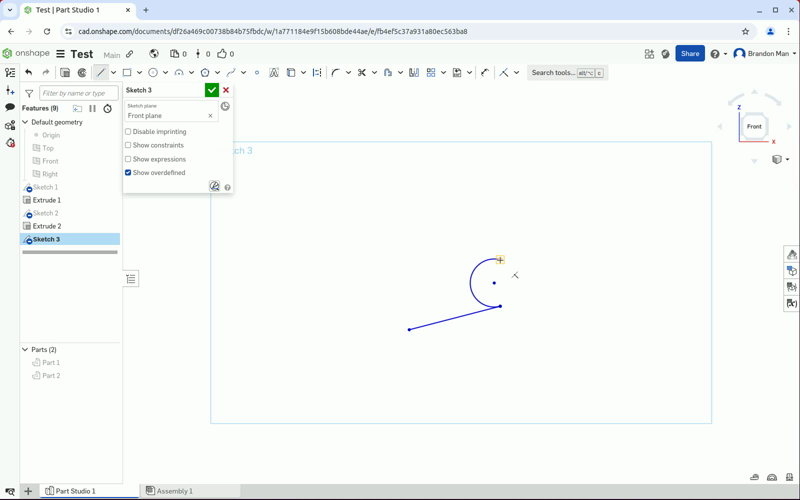
mouse_move(409, 235)
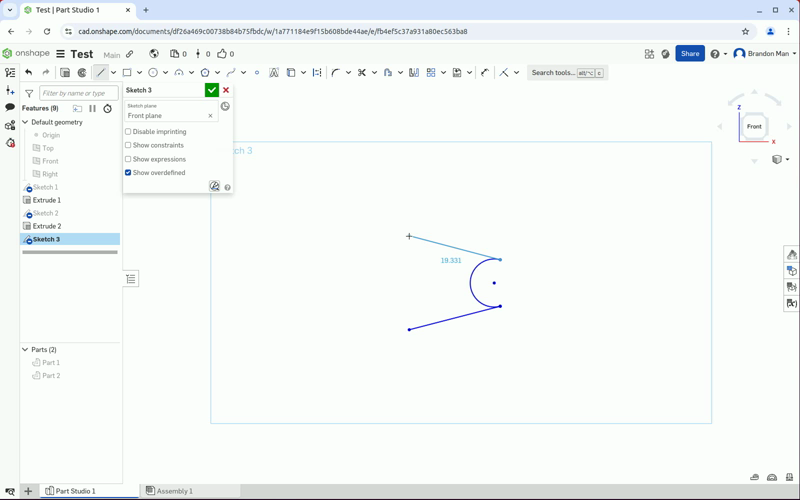
click(409, 235)
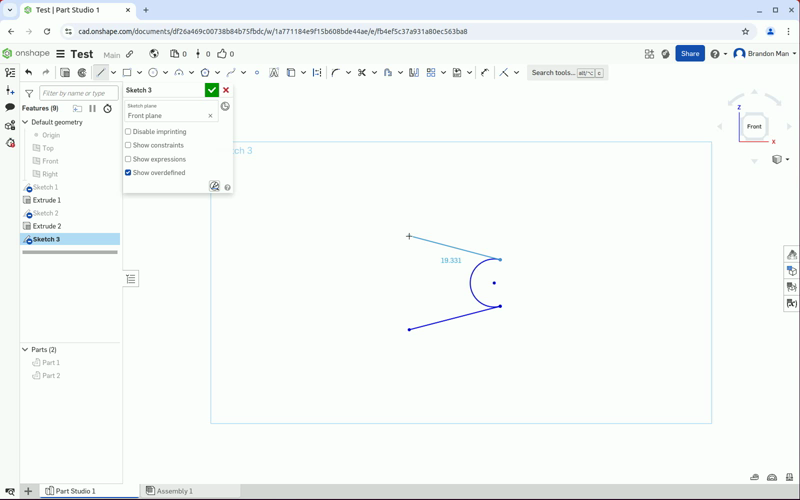
key_up(shift)
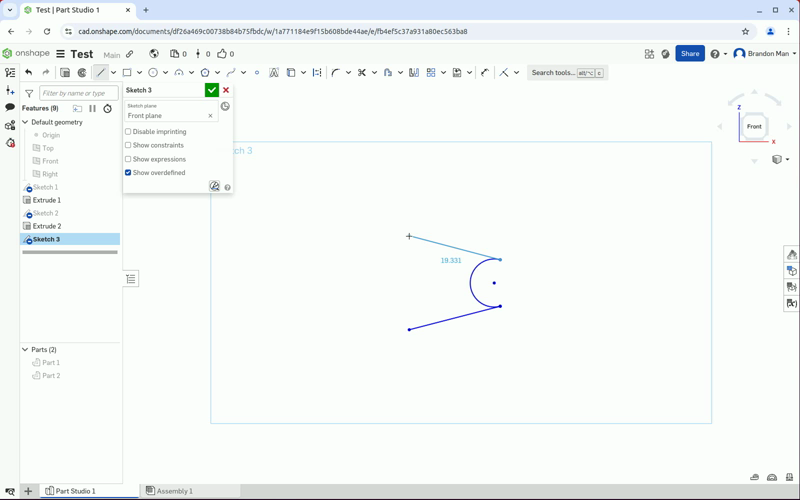
key(esc)
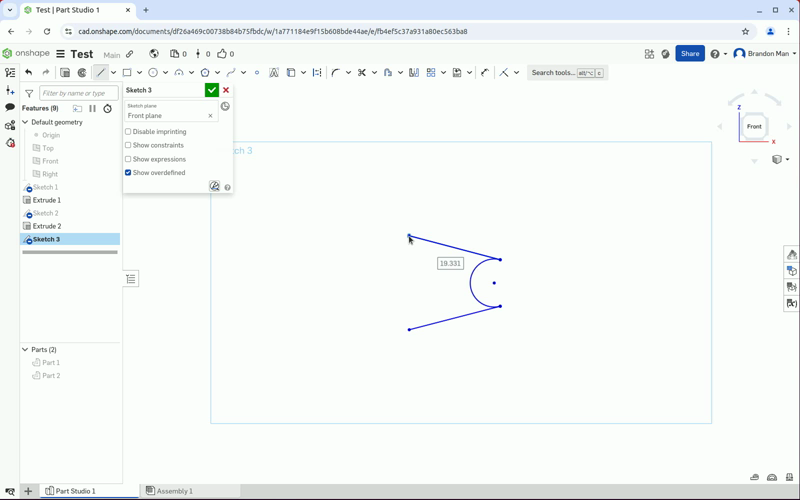
key(a)
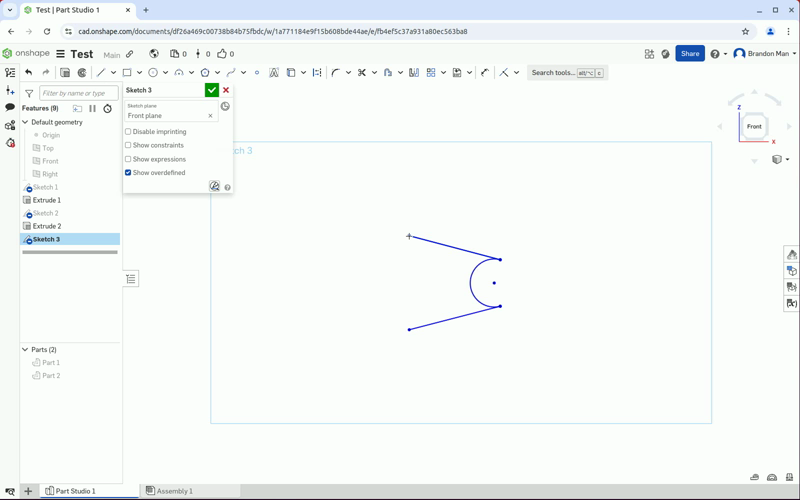
mouse_move(409, 235)
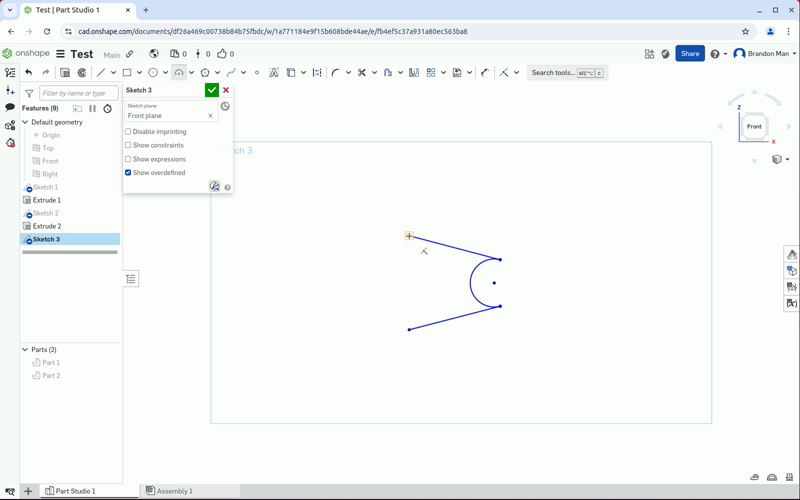
click(409, 235)
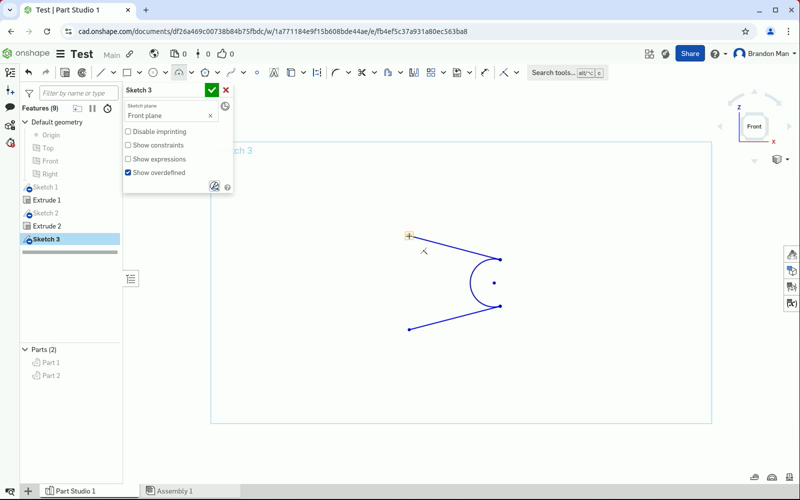
mouse_move(409, 329)
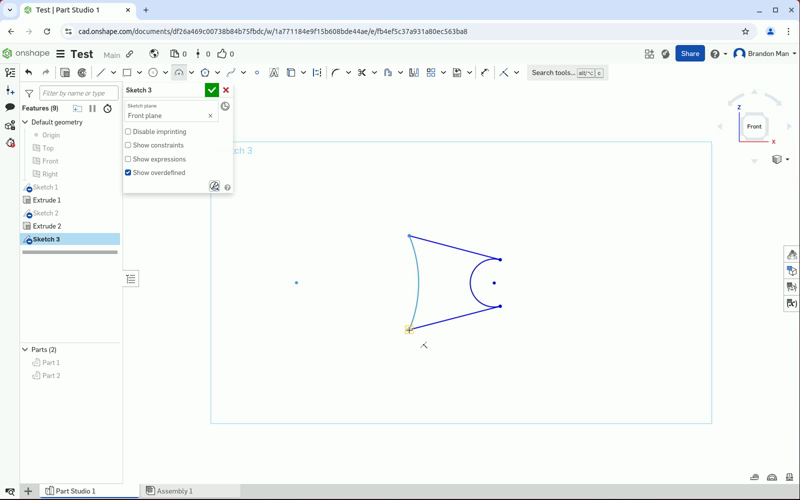
click(409, 329)
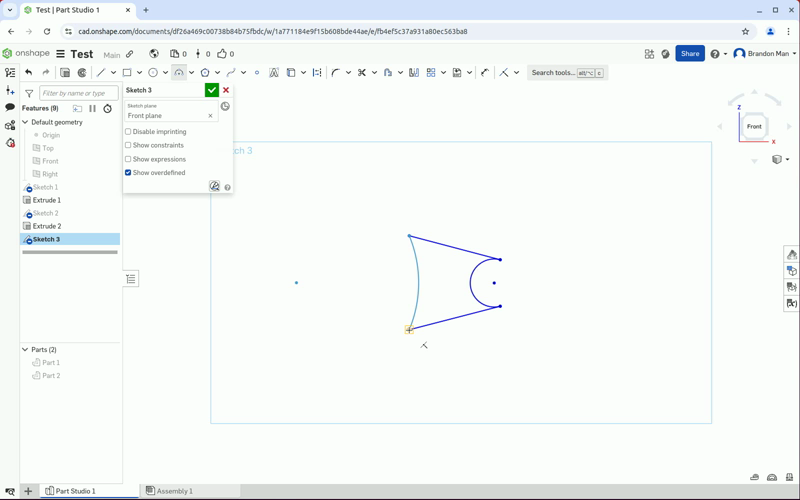
key_down(shift)
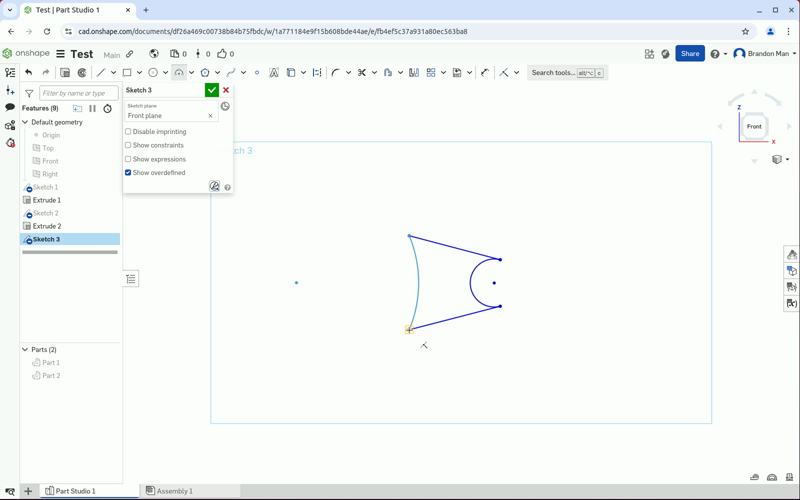
mouse_move(445, 282)
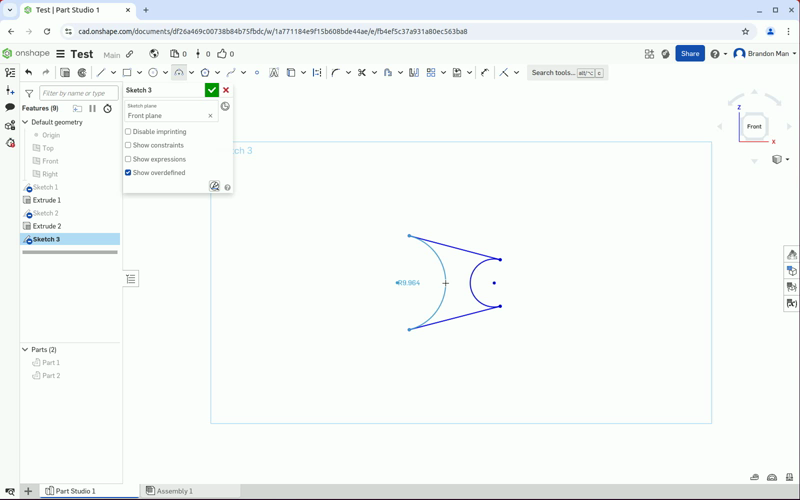
click(445, 282)
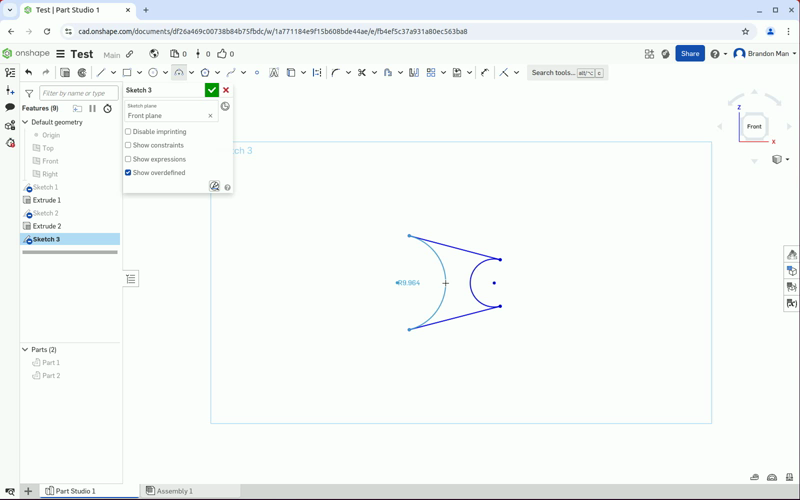
key_up(shift)
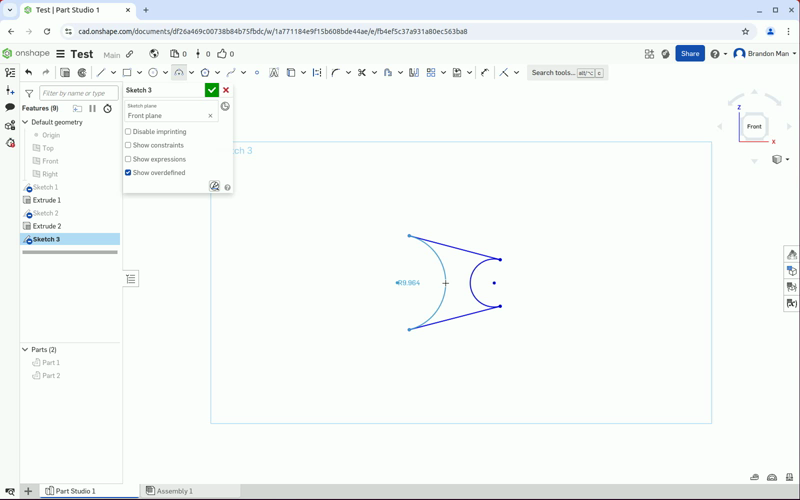
key(esc)
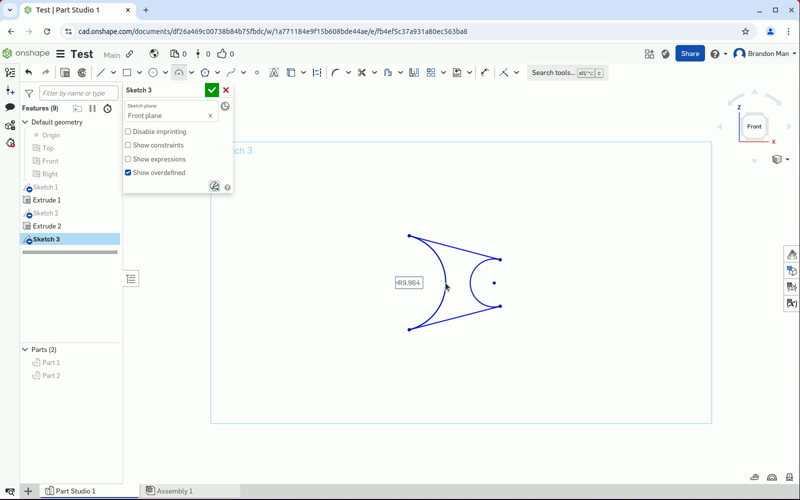
mouse_move(460, 290)
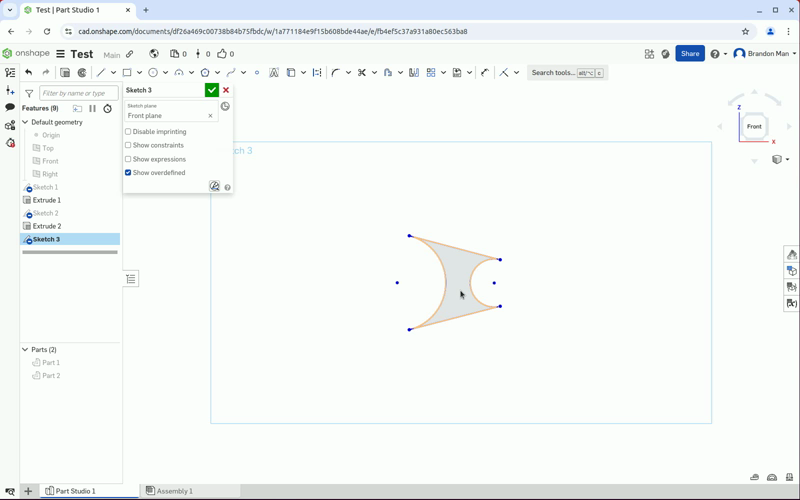
click(460, 290)
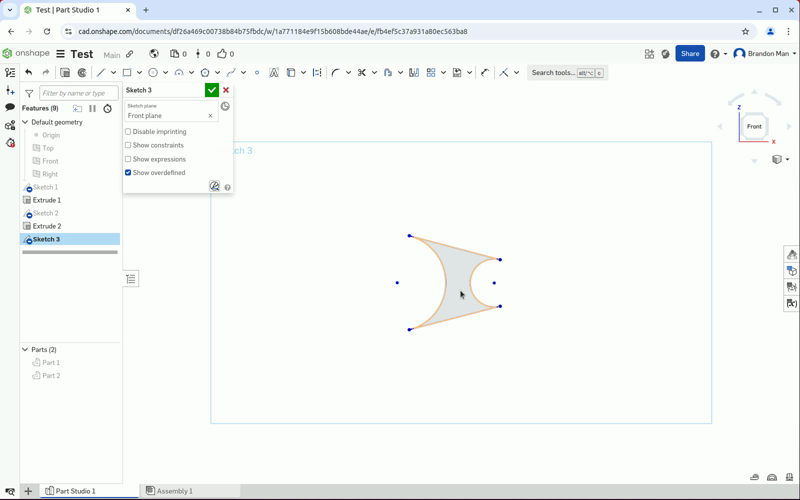
mouse_move(73, 352)
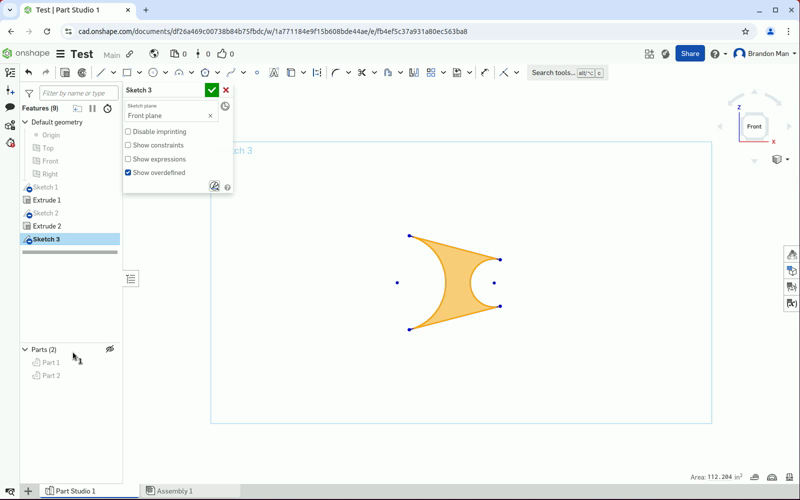
key(shift+y)
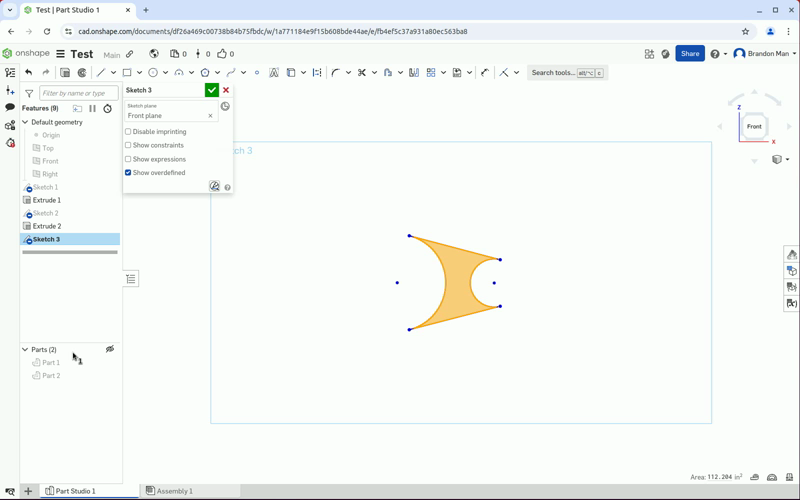
key(shift+e)
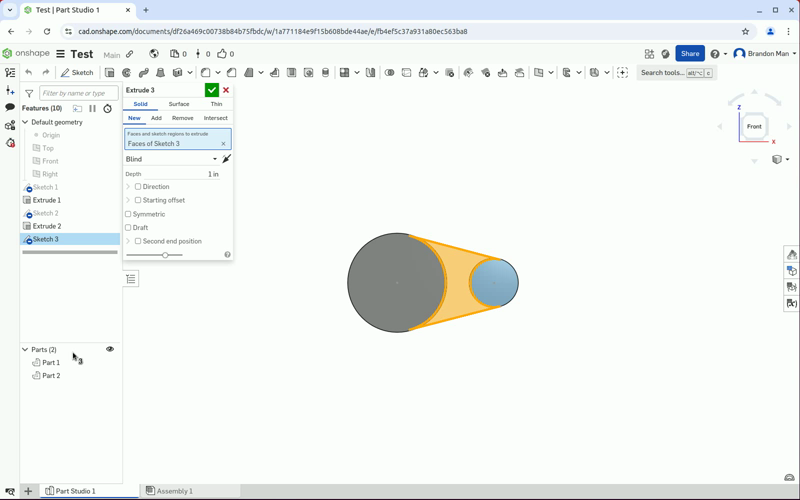
mouse_move(143, 106)
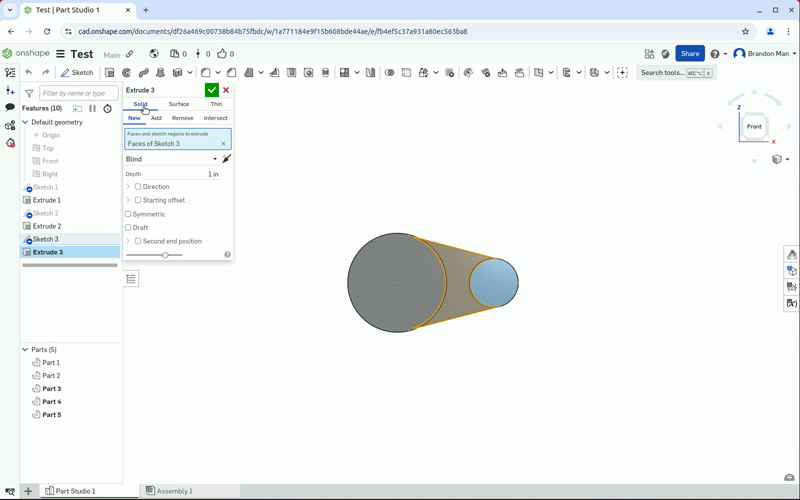
click(143, 106)
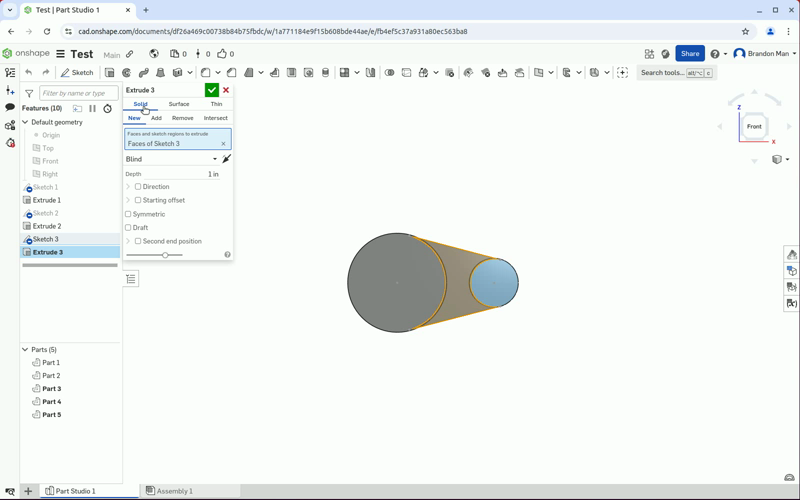
mouse_move(137, 120)
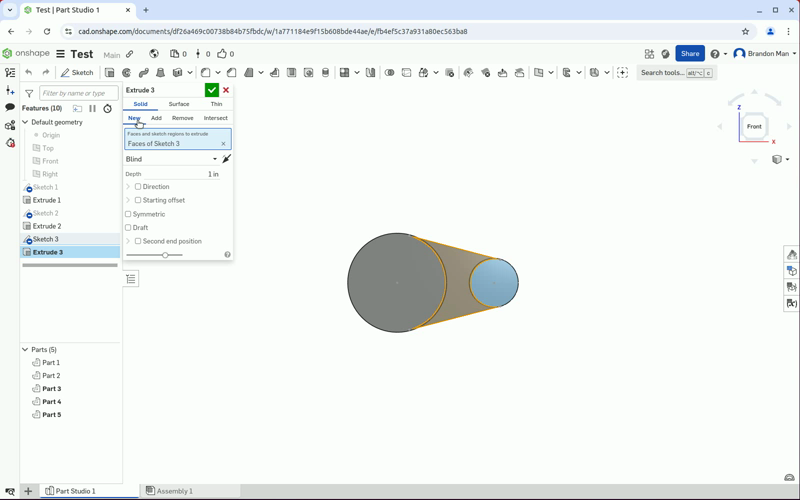
click(137, 120)
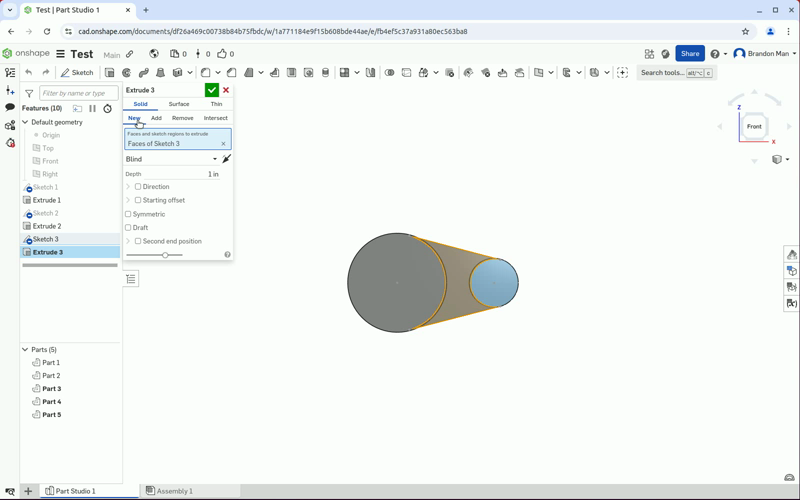
key(tab, 4)
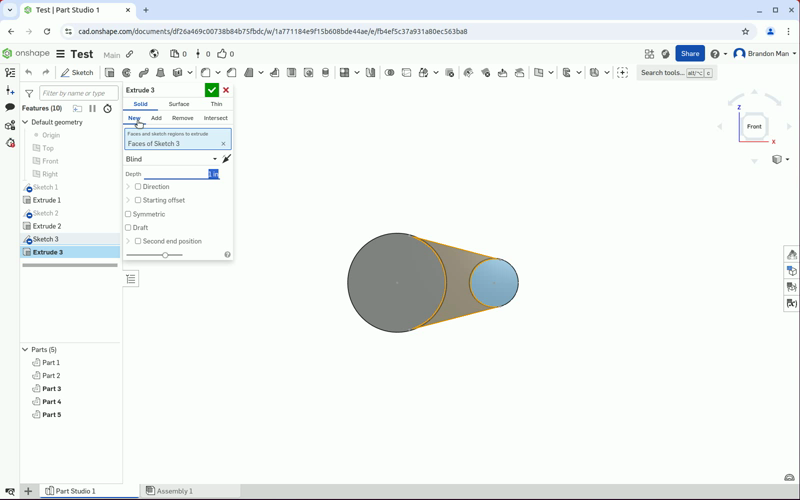
text(4.092)
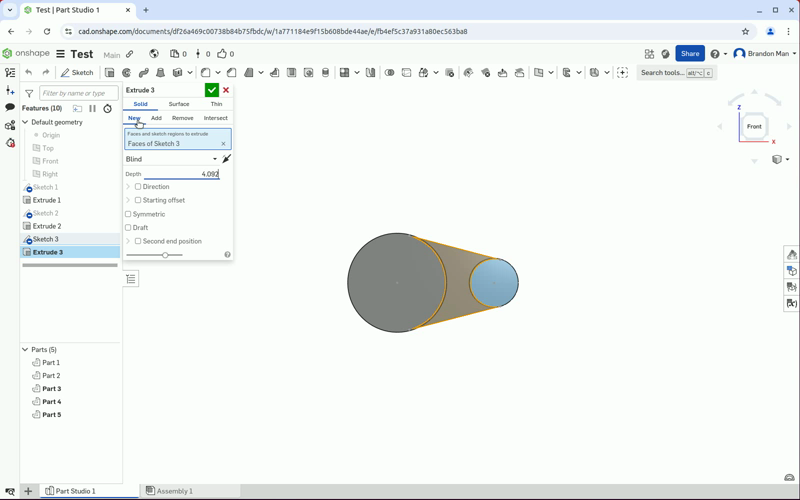
key(enter)
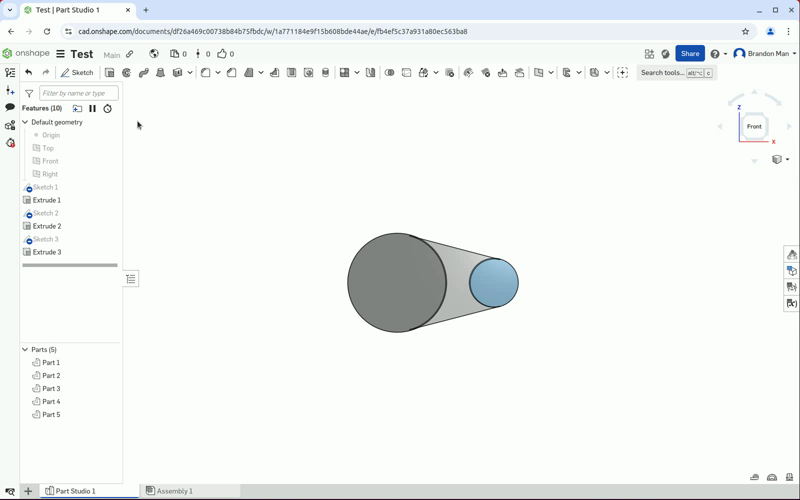
key(shift+h)
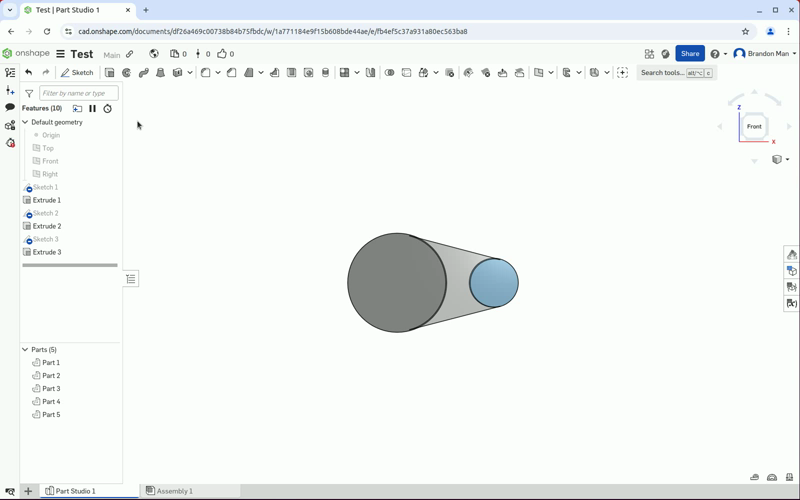
key(shift+h)
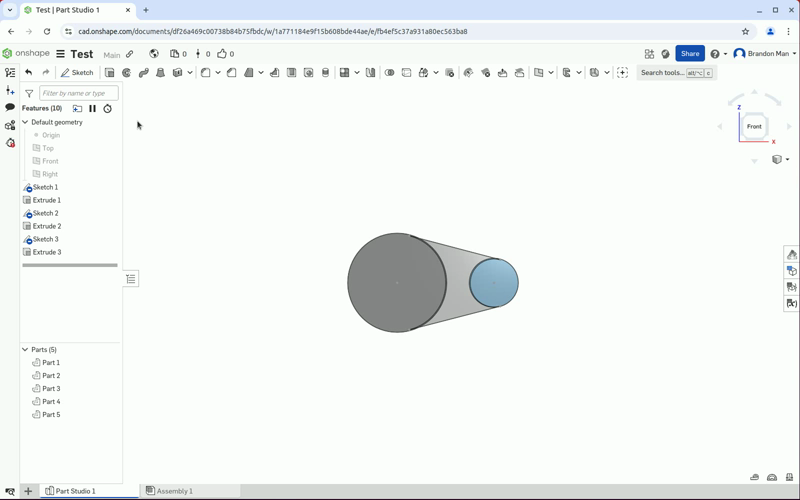
key(shift+7)
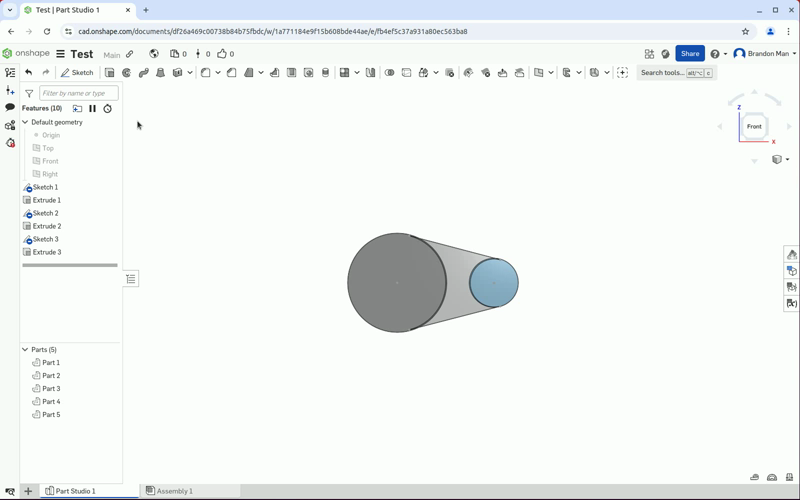
key(left, 2)
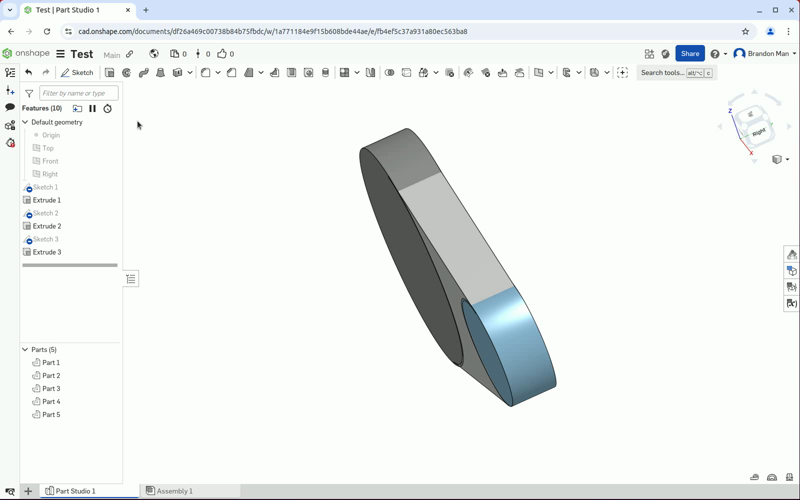
key(down, 2)
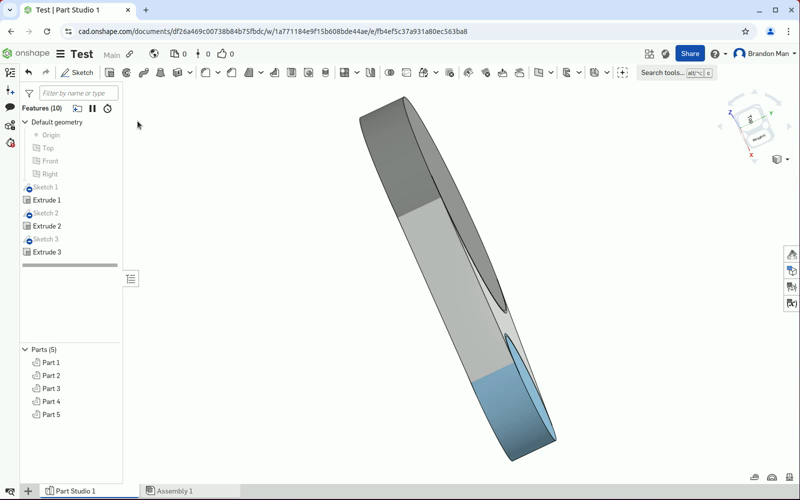
key(up, 2)
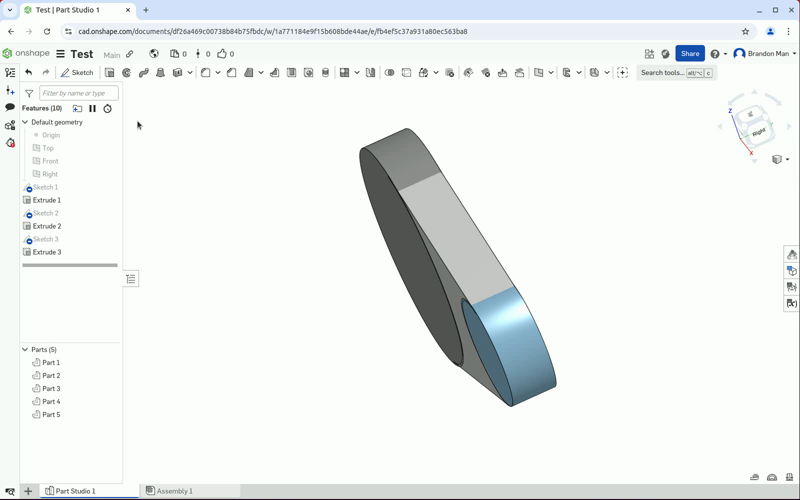
key(right, 2)
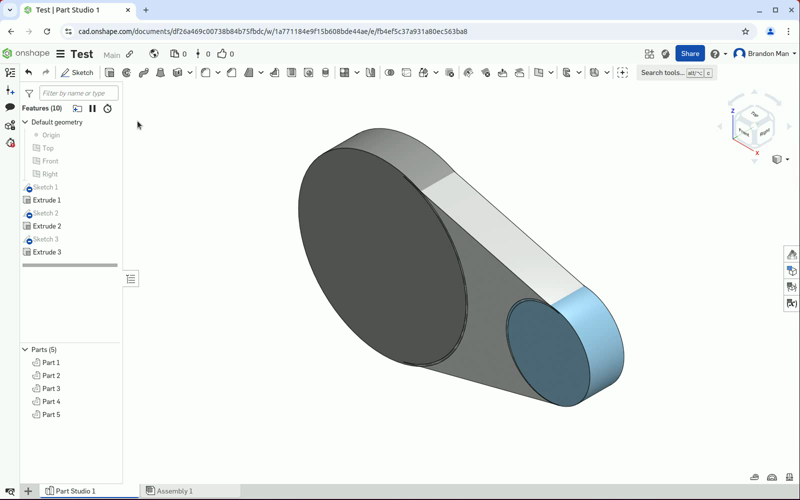
mouse_move(73, 189)
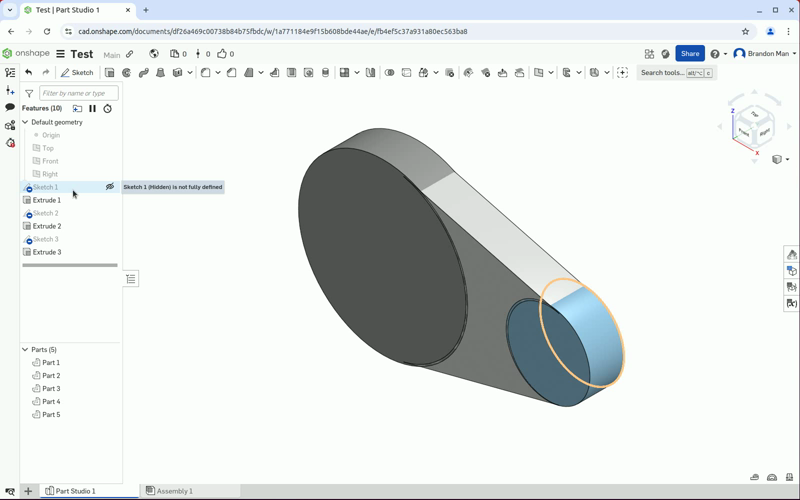
click(73, 189)